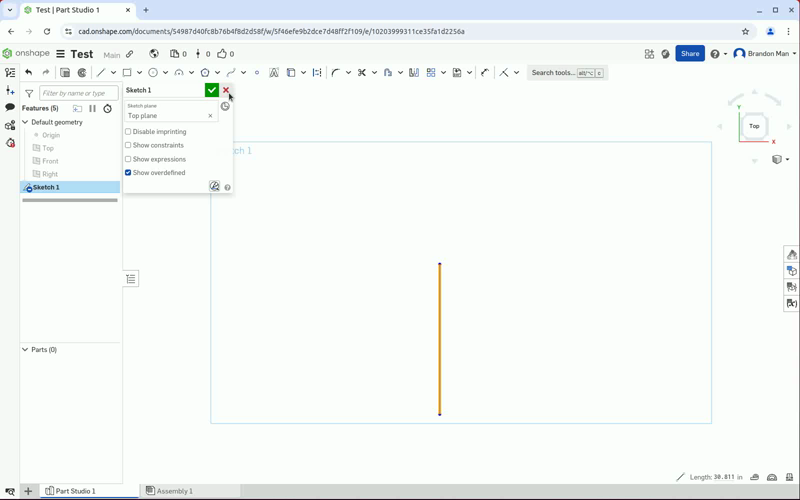
key(shift+h)
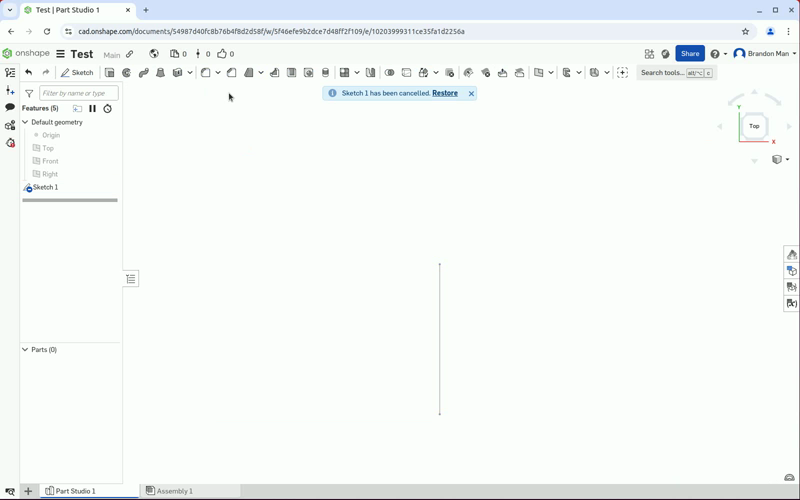
key(shift+s)
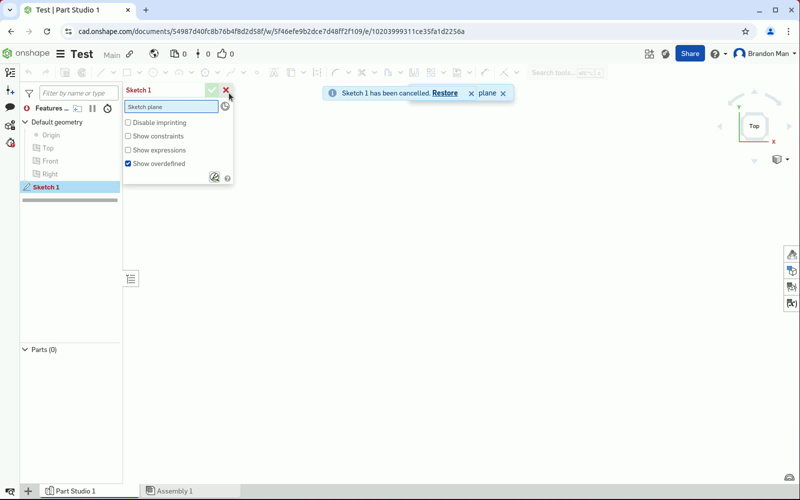
mouse_move(73, 150)
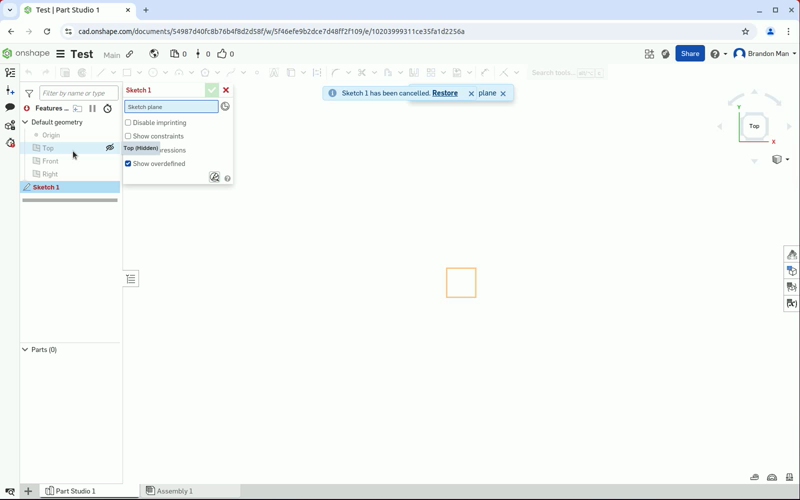
click(73, 150)
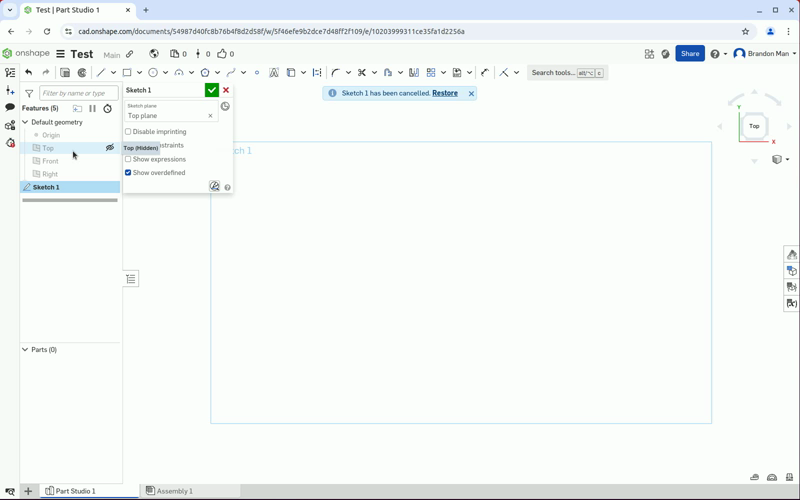
mouse_move(73, 352)
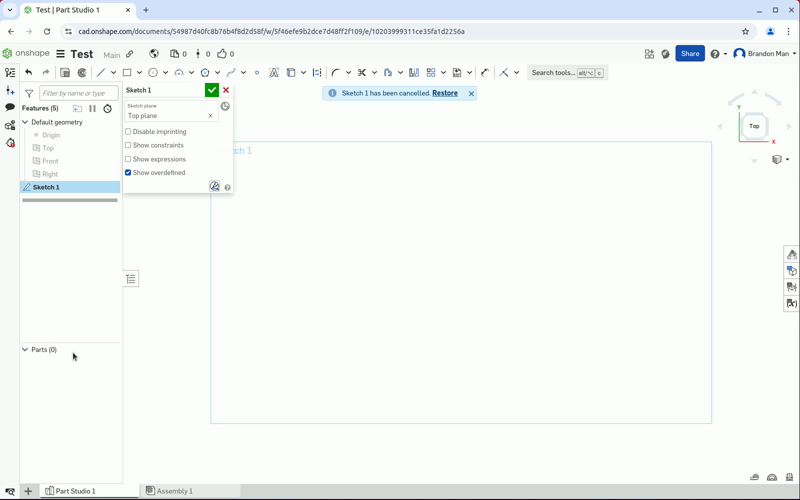
key(y)
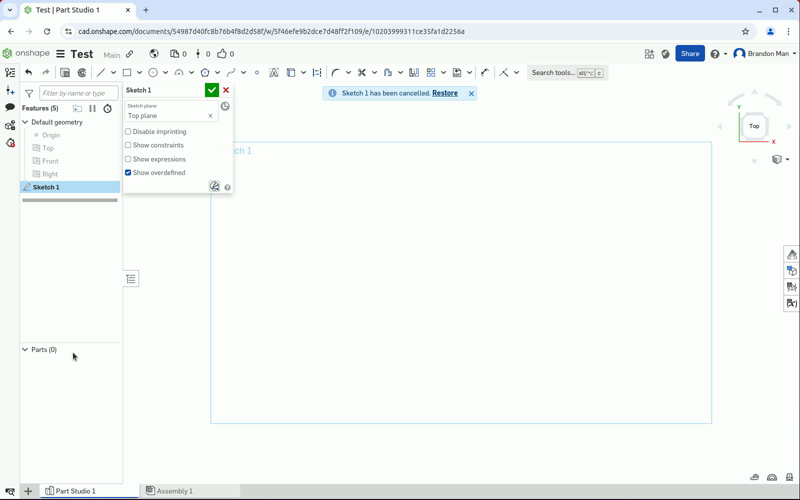
key(c)
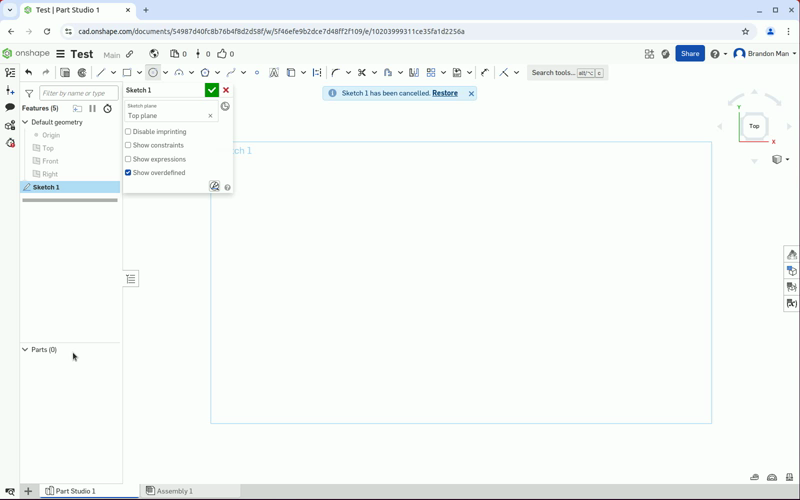
key_down(shift)
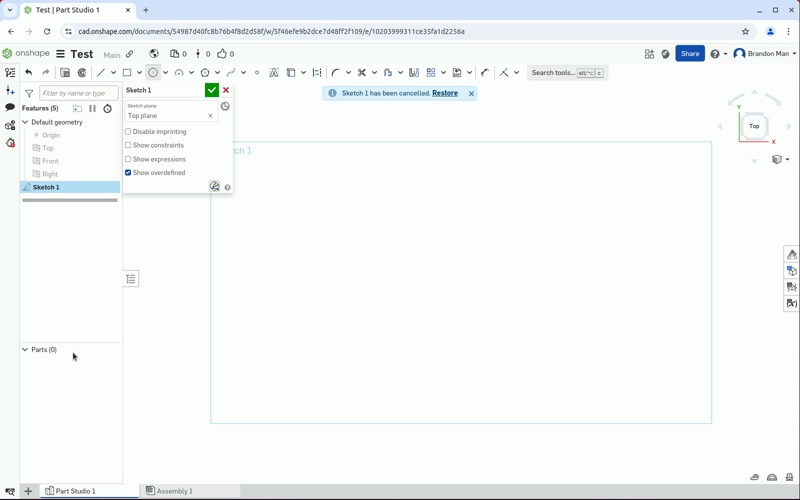
mouse_move(461, 282)
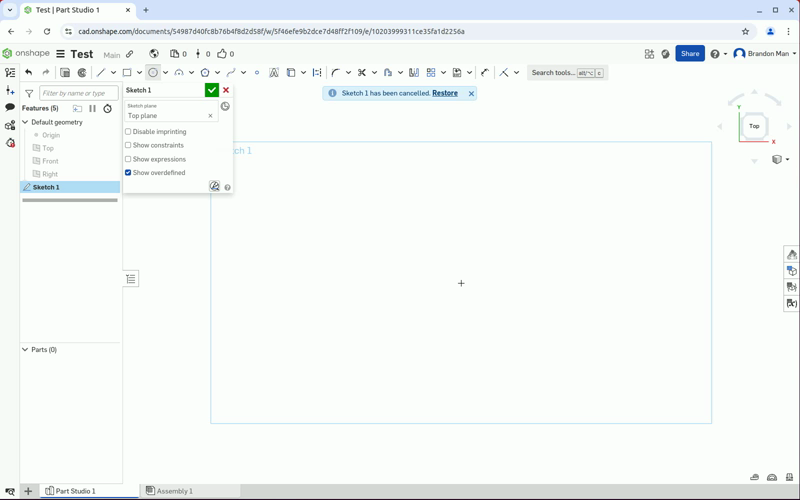
click(461, 282)
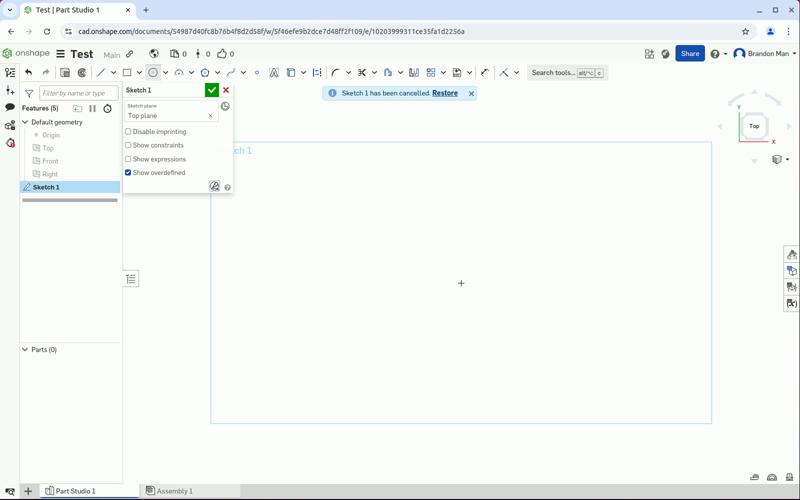
key_up(shift)
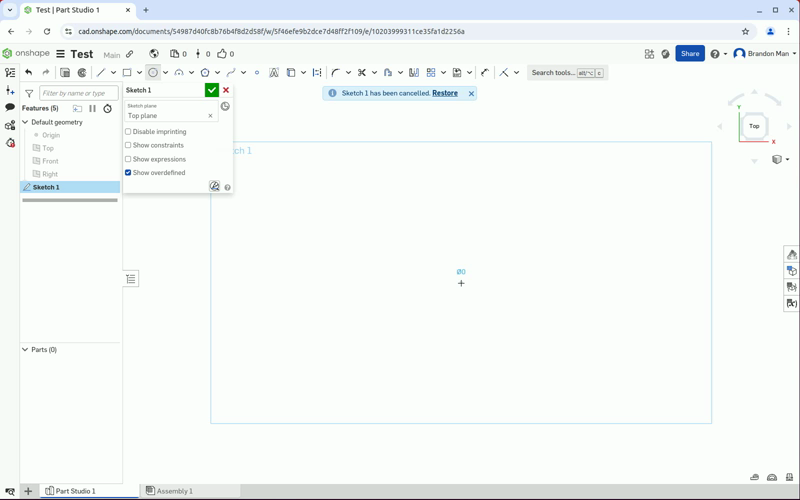
mouse_move(573, 282)
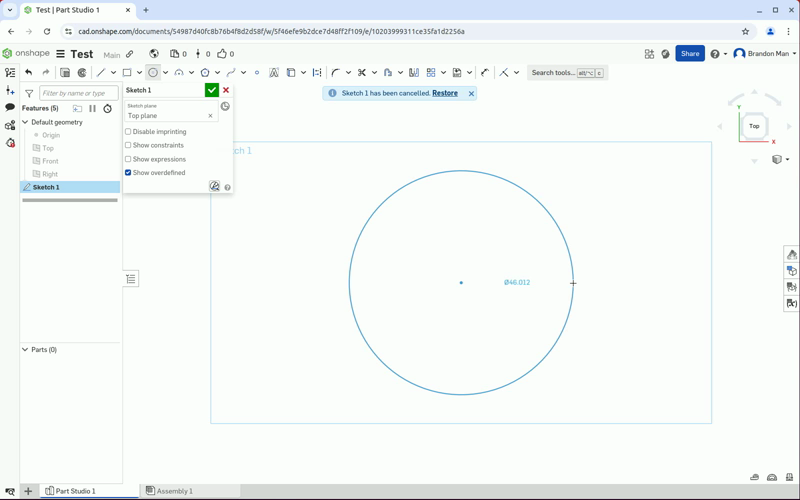
click(573, 282)
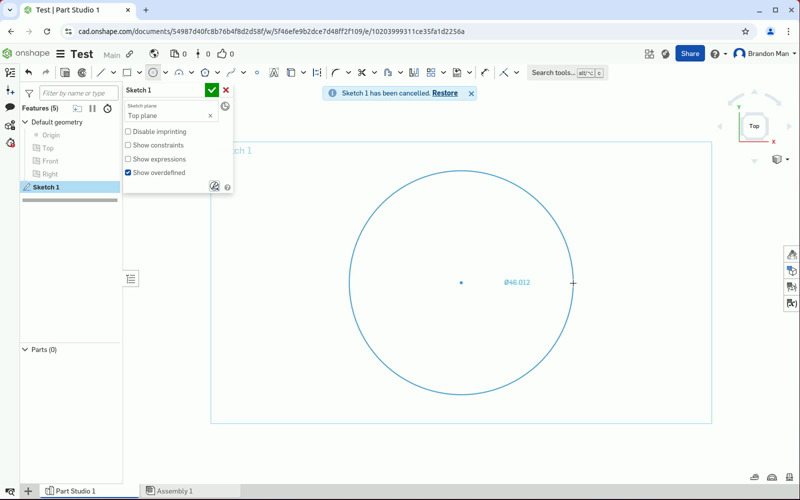
key(esc)
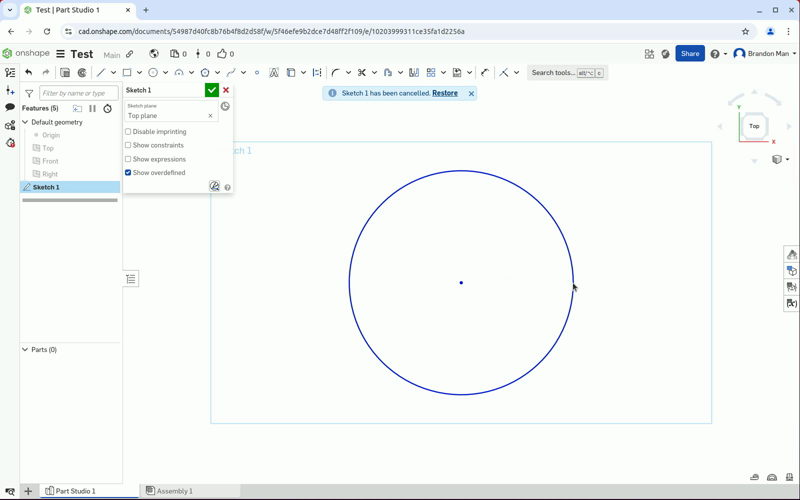
key(c)
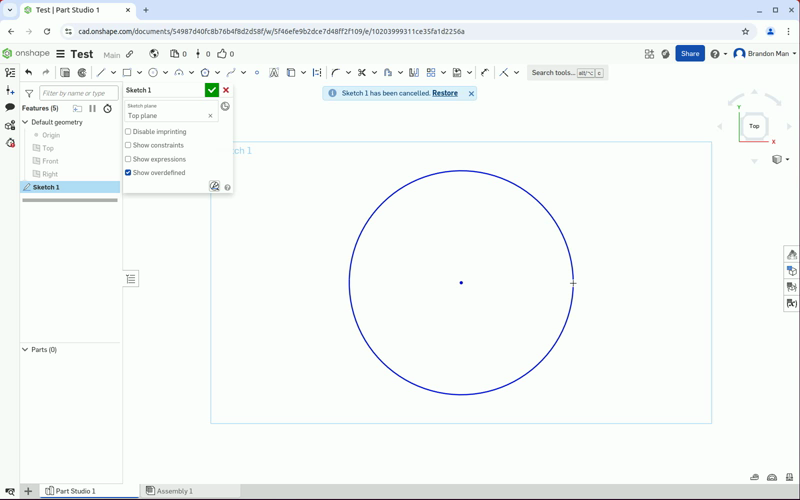
key_down(shift)
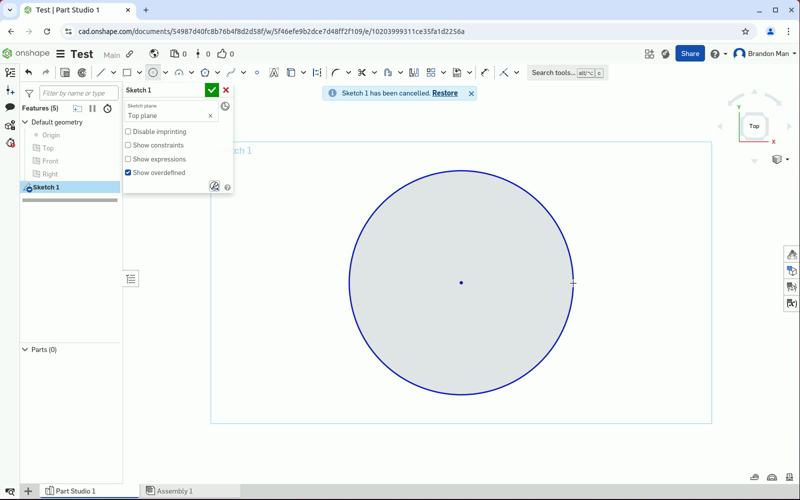
mouse_move(461, 282)
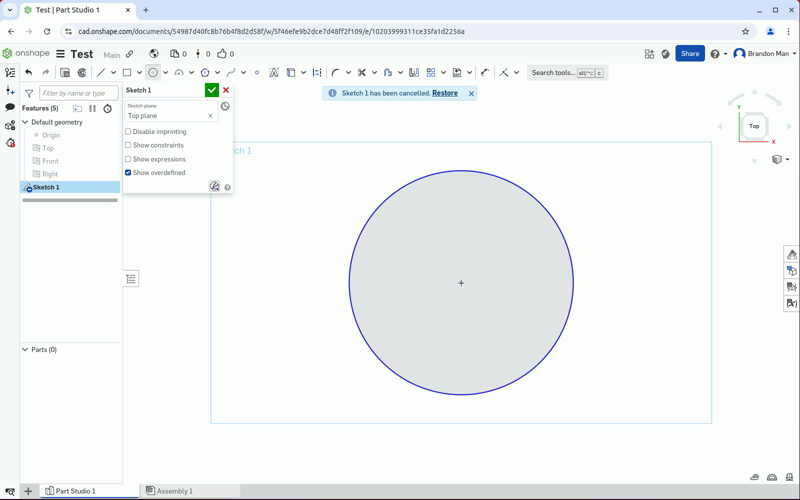
click(461, 282)
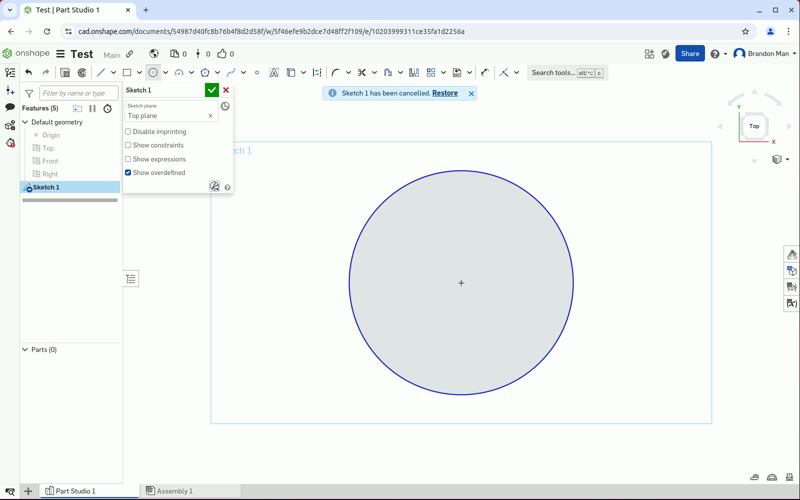
key_up(shift)
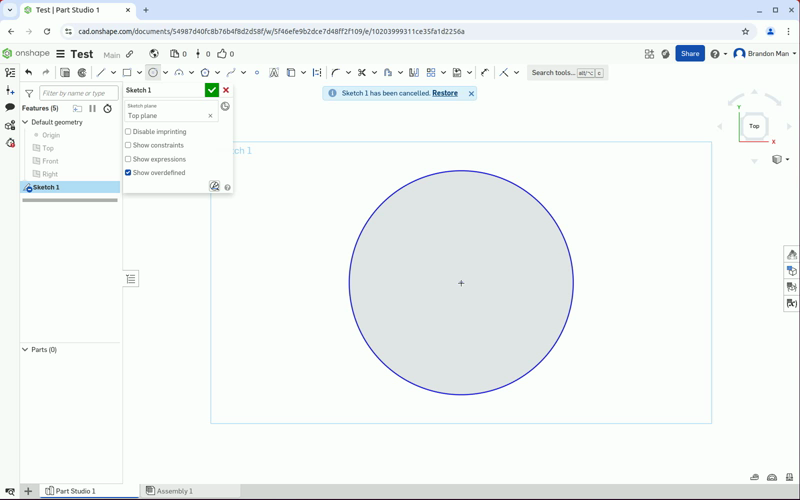
mouse_move(479, 282)
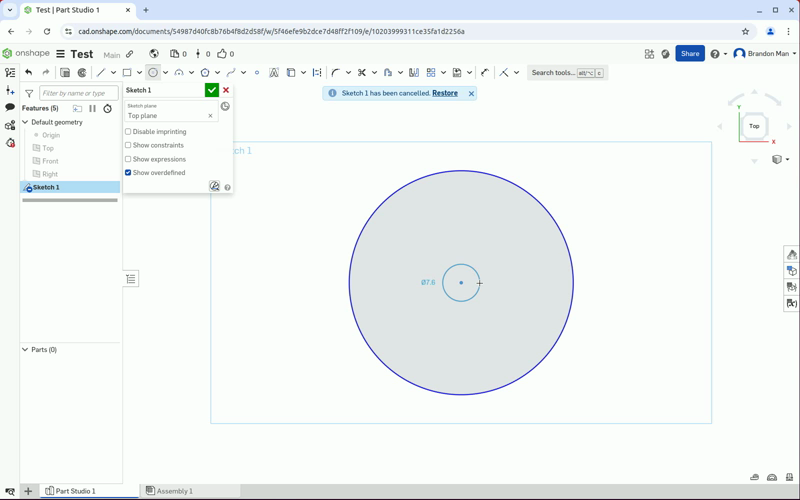
click(479, 282)
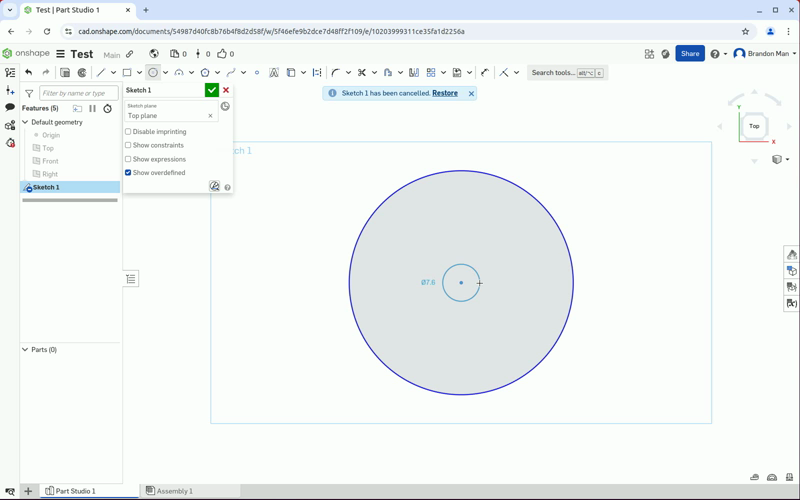
key(esc)
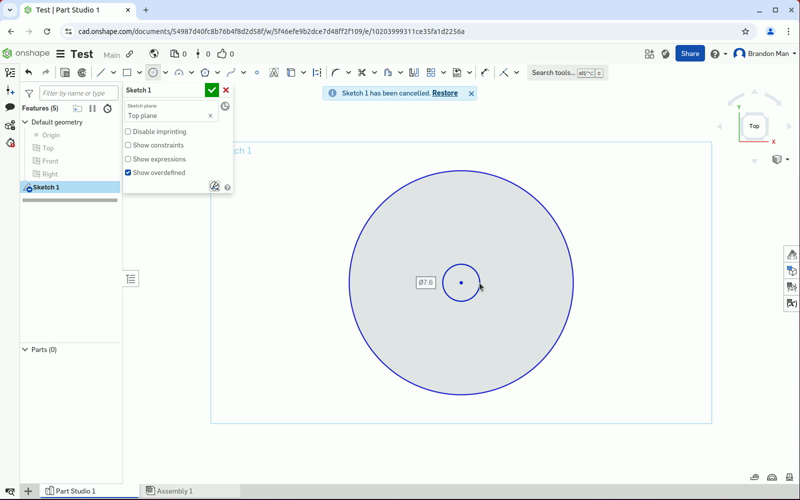
mouse_move(401, 263)
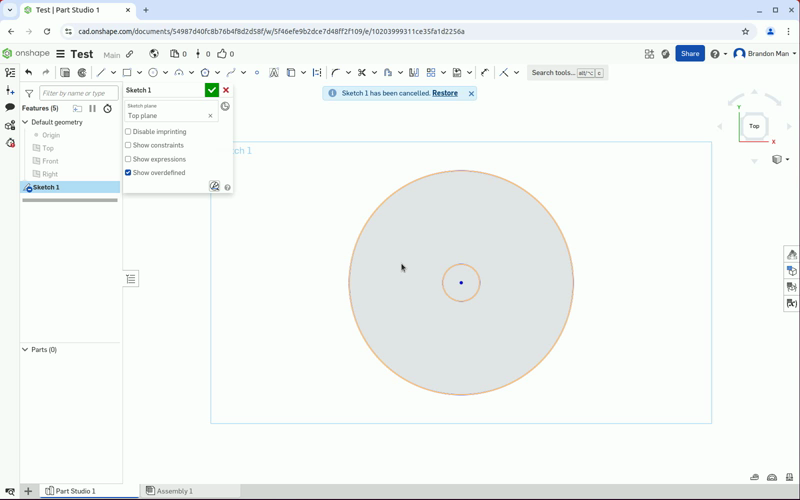
click(401, 263)
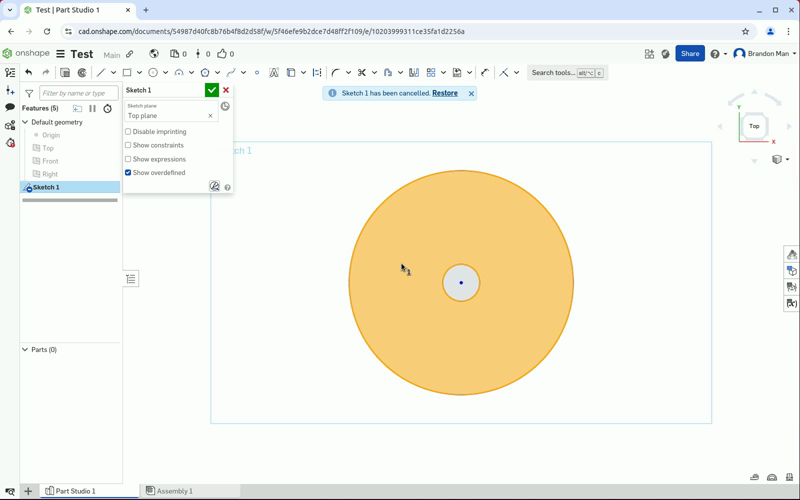
mouse_move(73, 352)
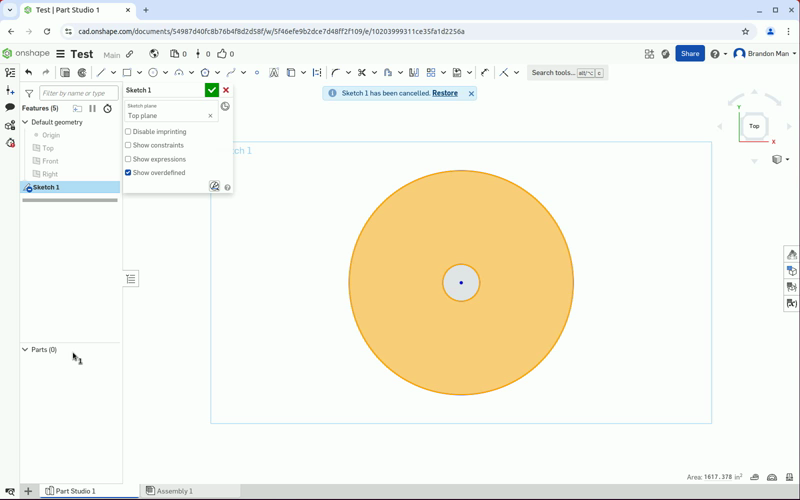
key(shift+y)
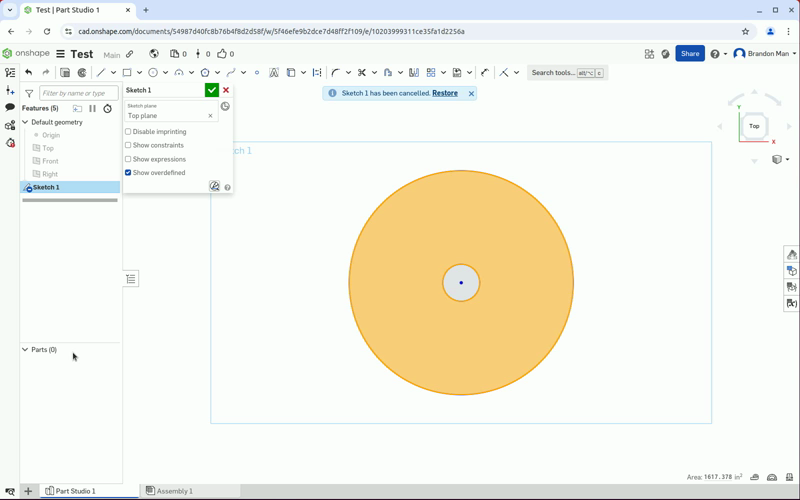
key(shift+e)
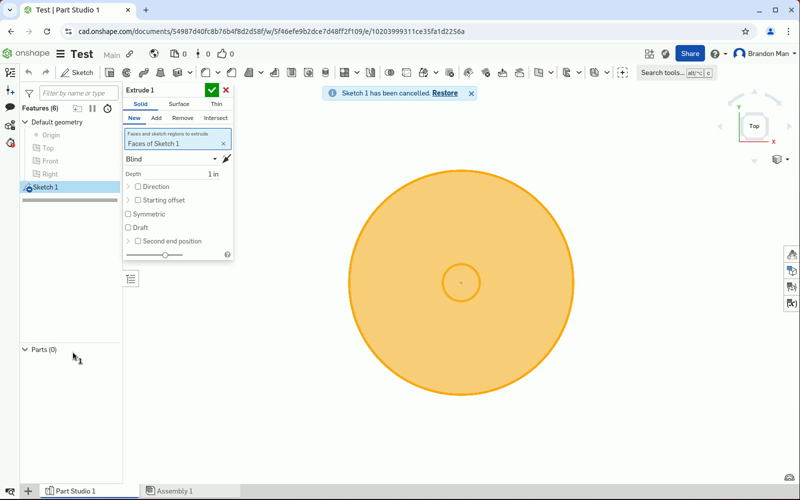
mouse_move(143, 106)
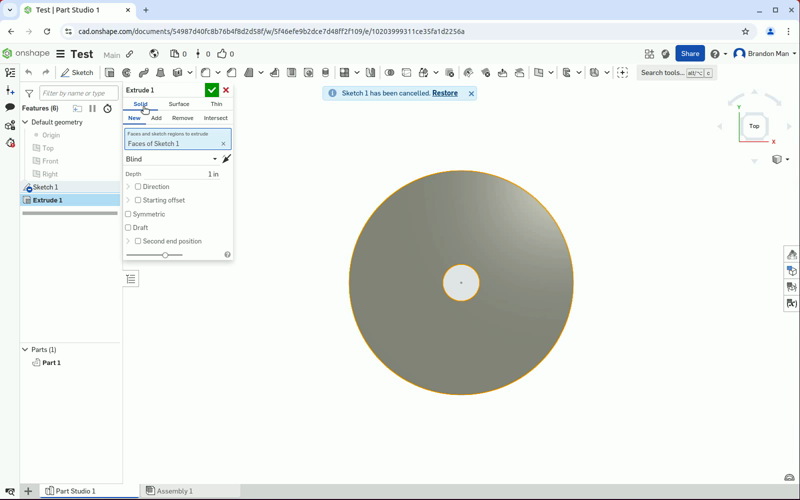
click(143, 106)
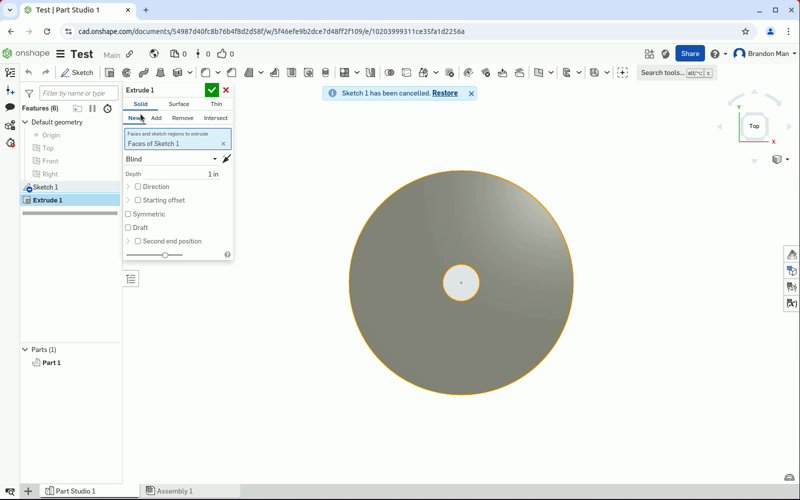
mouse_move(137, 120)
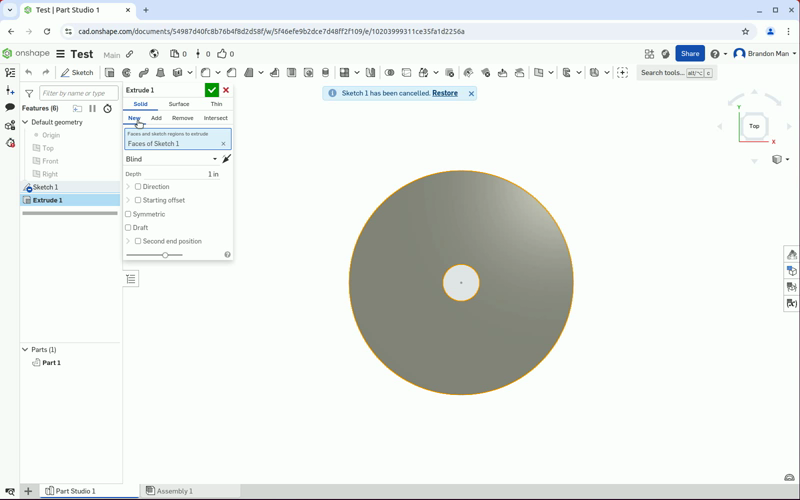
click(137, 120)
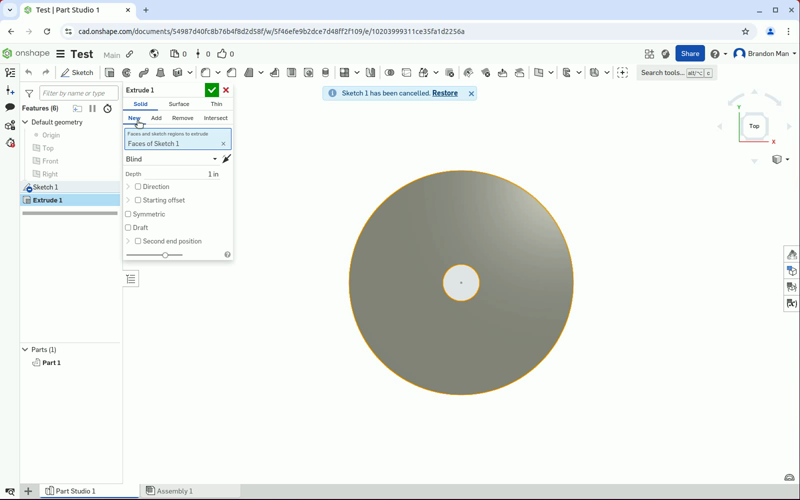
key(tab, 4)
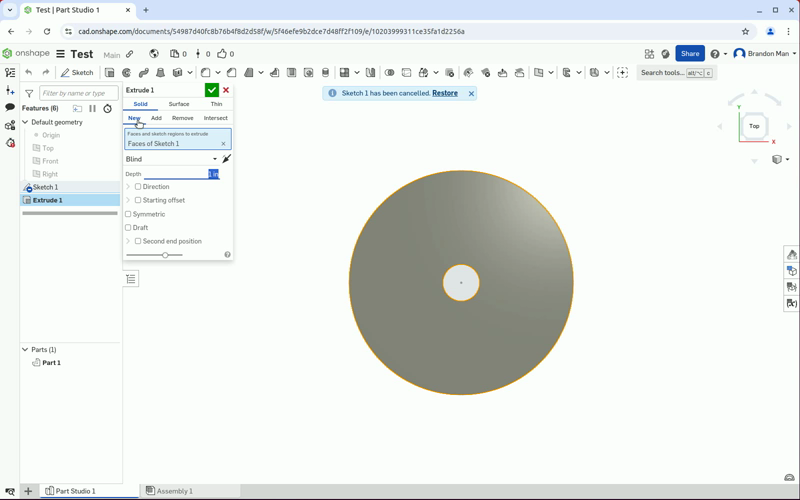
text(3.37)
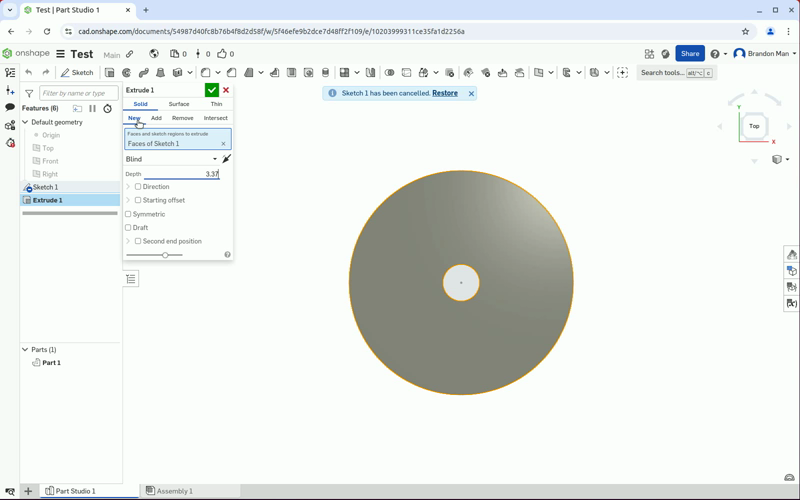
key(enter)
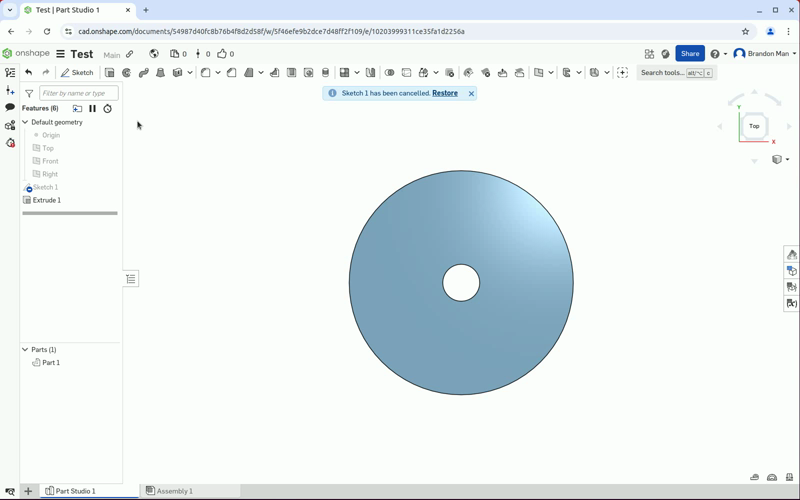
key(shift+h)
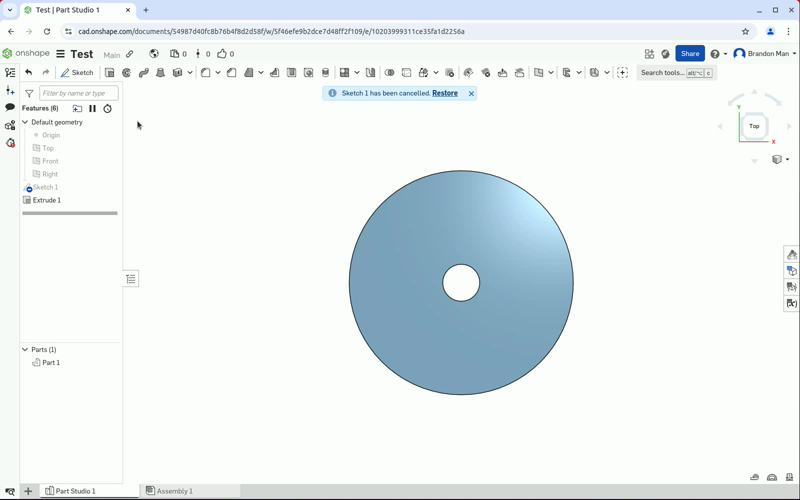
key(shift+h)
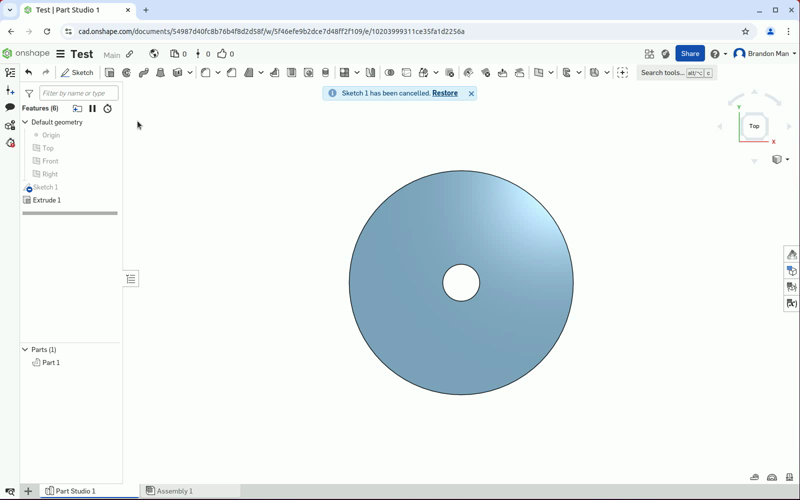
mouse_move(73, 189)
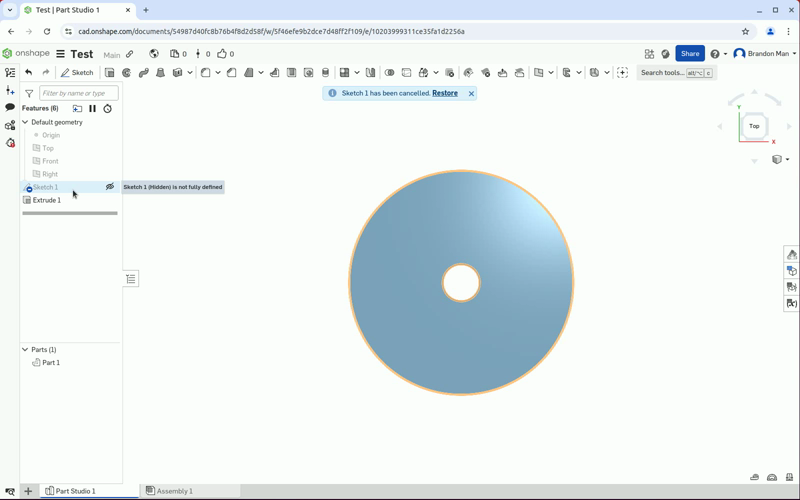
click(73, 189)
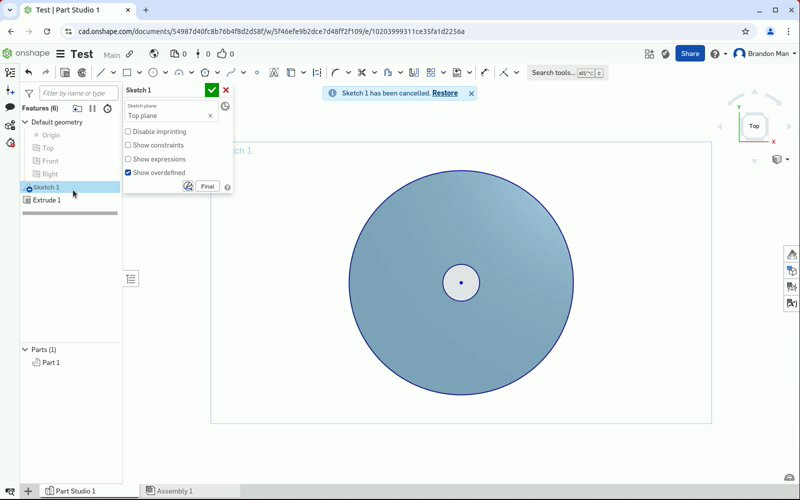
mouse_move(229, 92)
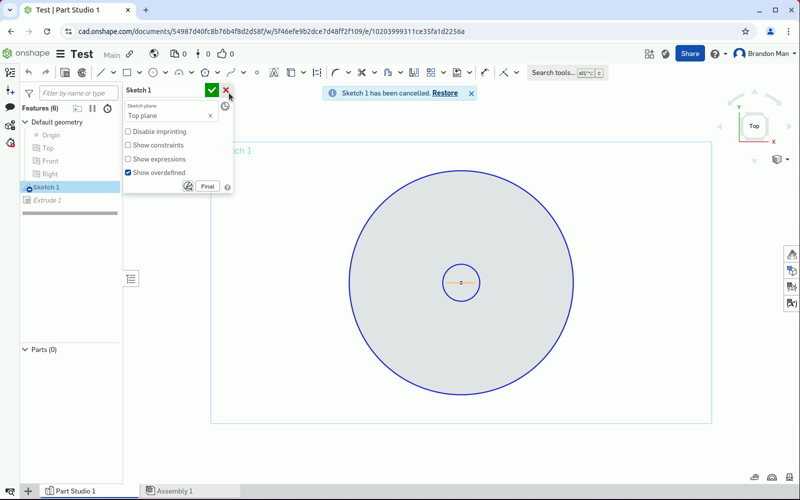
click(229, 92)
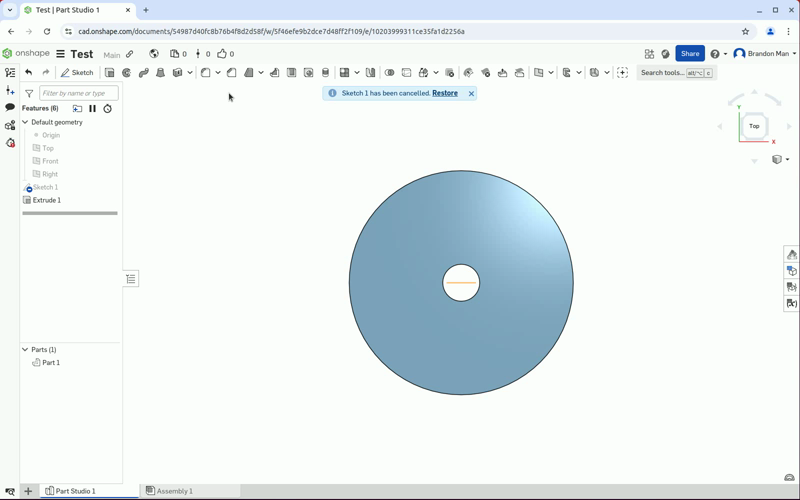
mouse_move(541, 75)
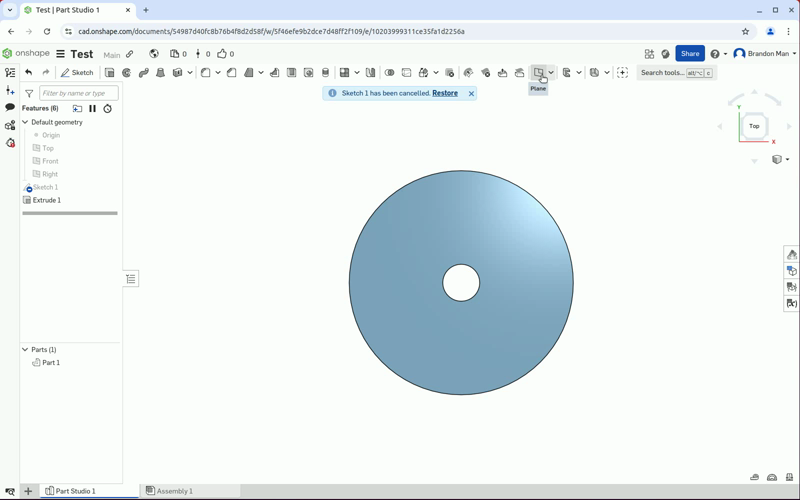
click(541, 75)
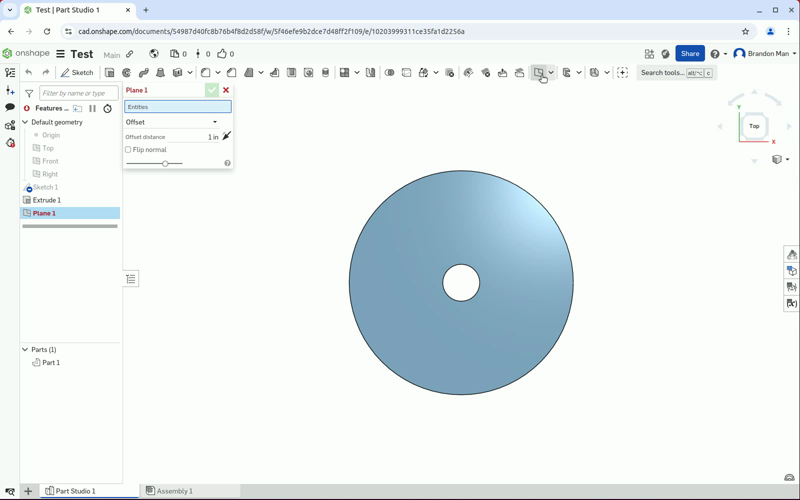
mouse_move(73, 150)
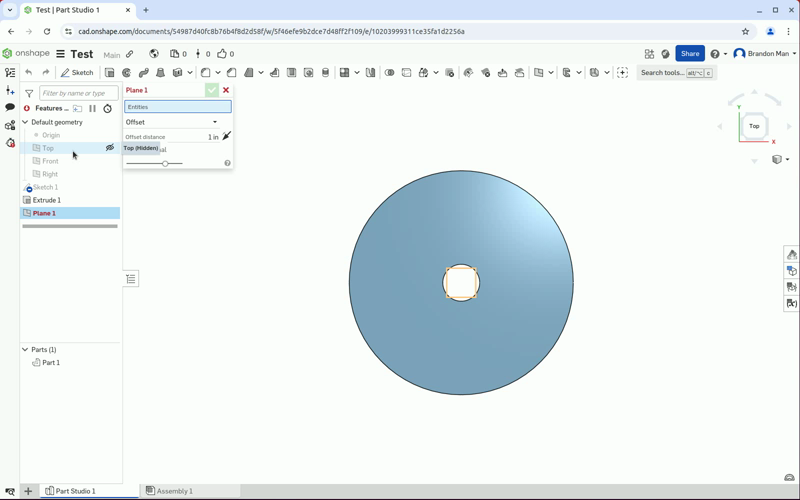
click(73, 150)
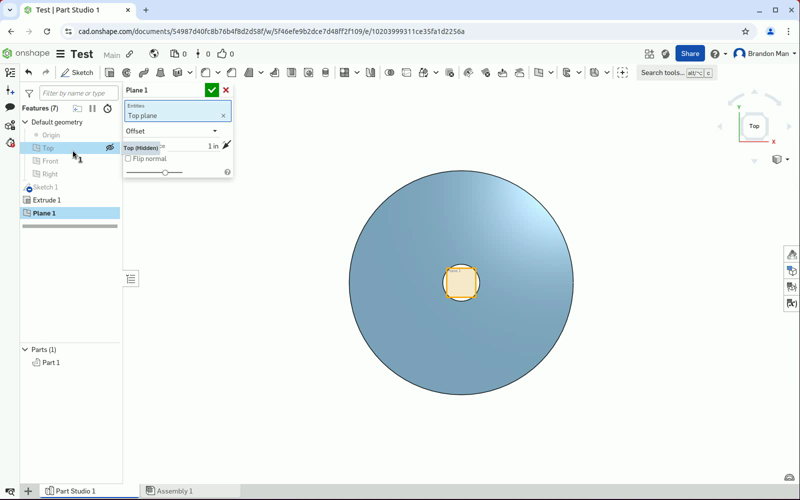
key(tab, 2)
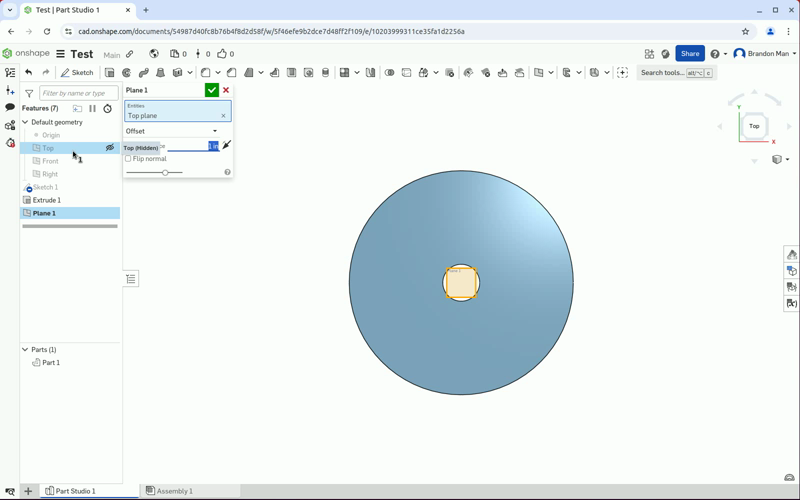
text(3.358)
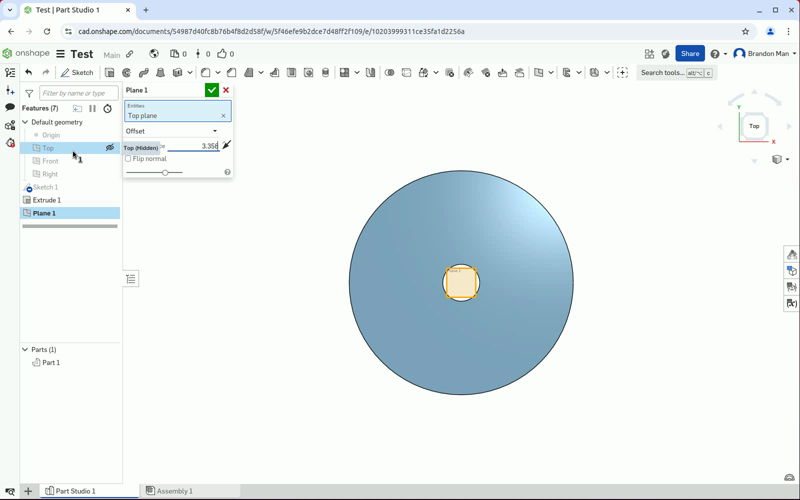
key(enter, 2)
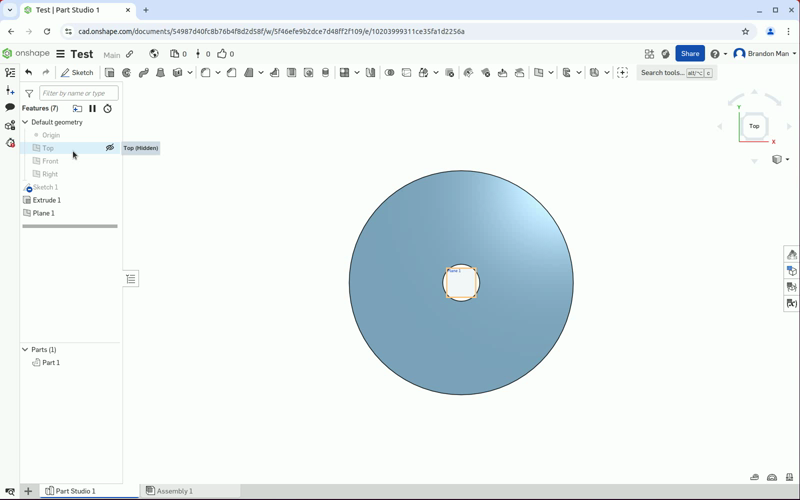
key(shift+s)
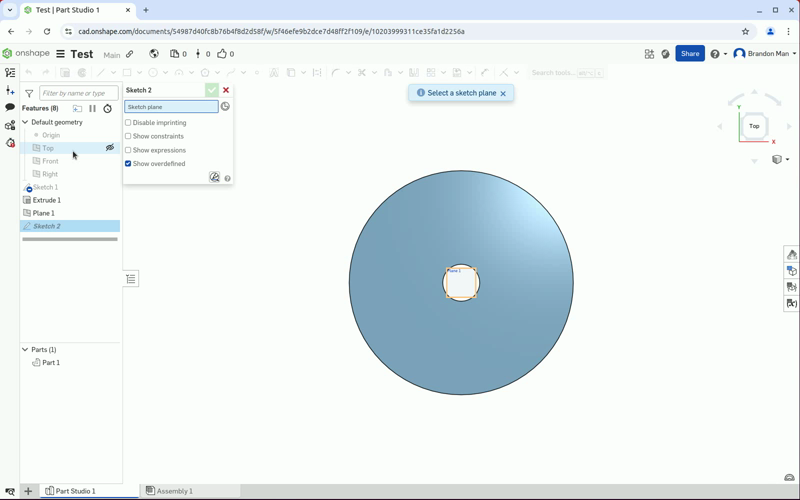
mouse_move(73, 215)
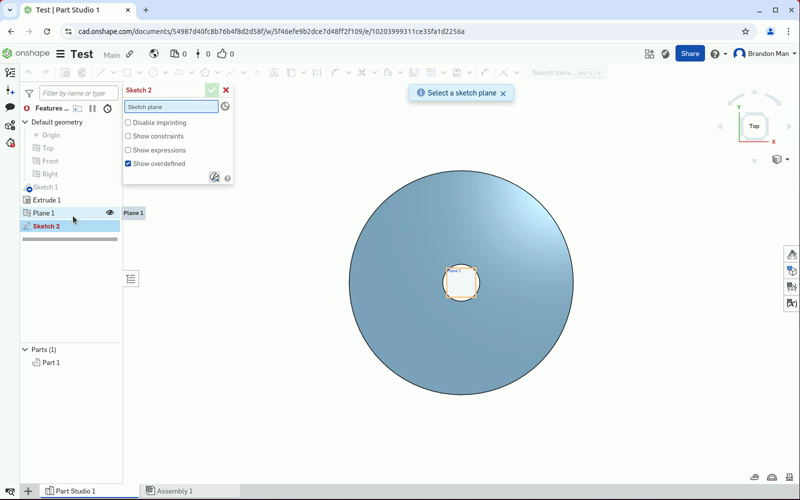
click(73, 215)
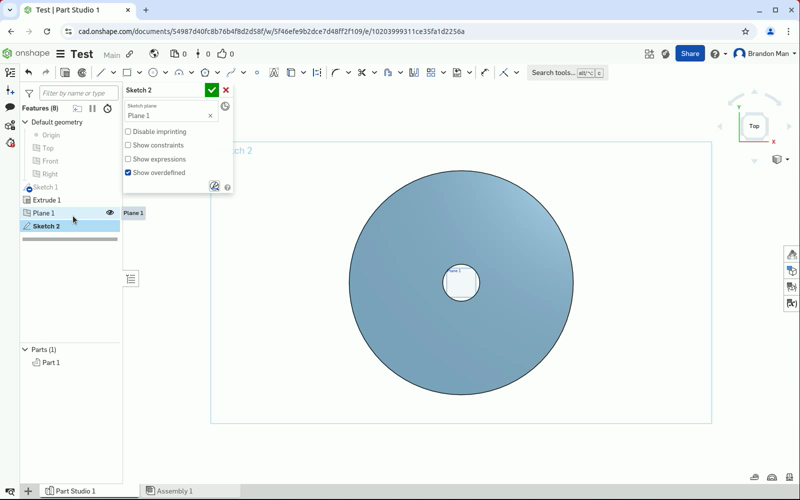
mouse_move(73, 352)
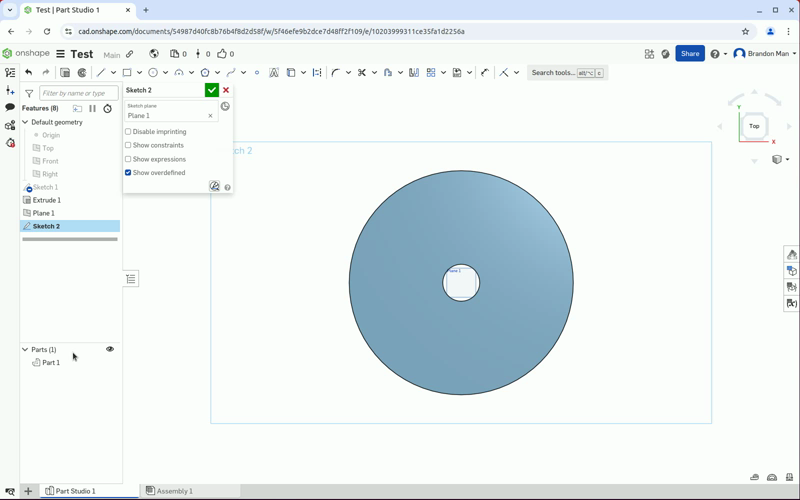
key(y)
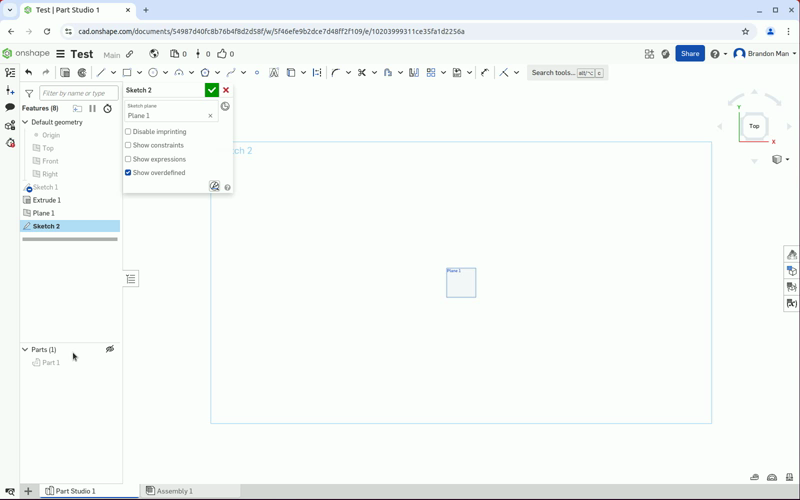
key(c)
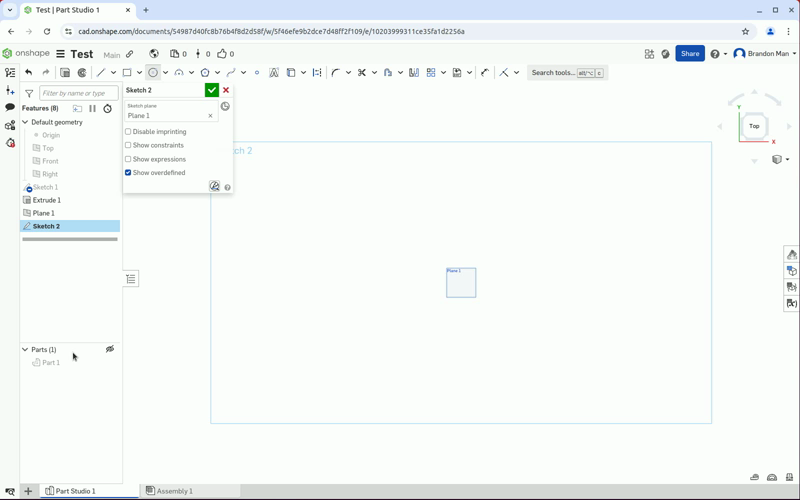
key_down(shift)
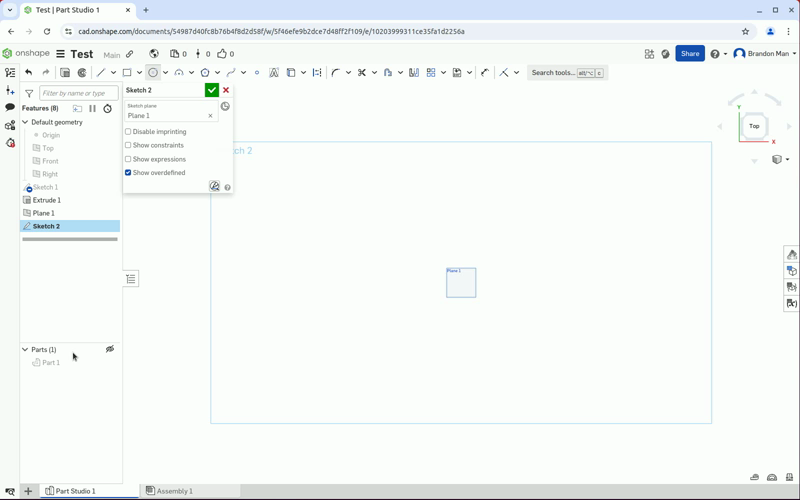
mouse_move(461, 282)
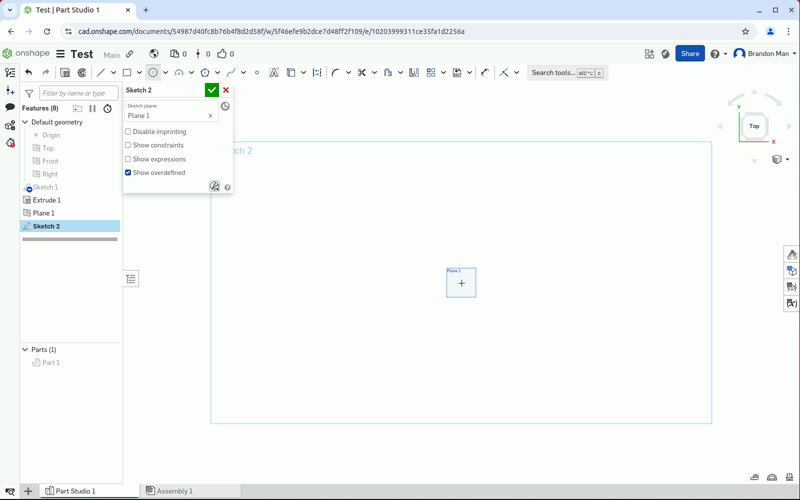
click(461, 282)
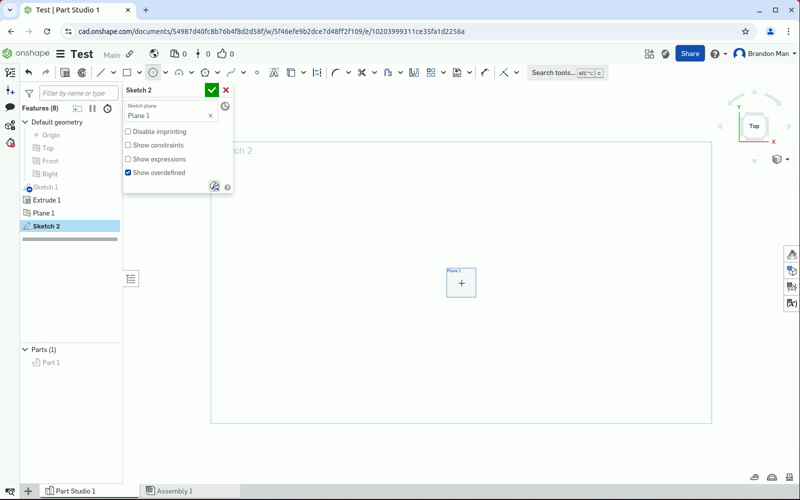
key_up(shift)
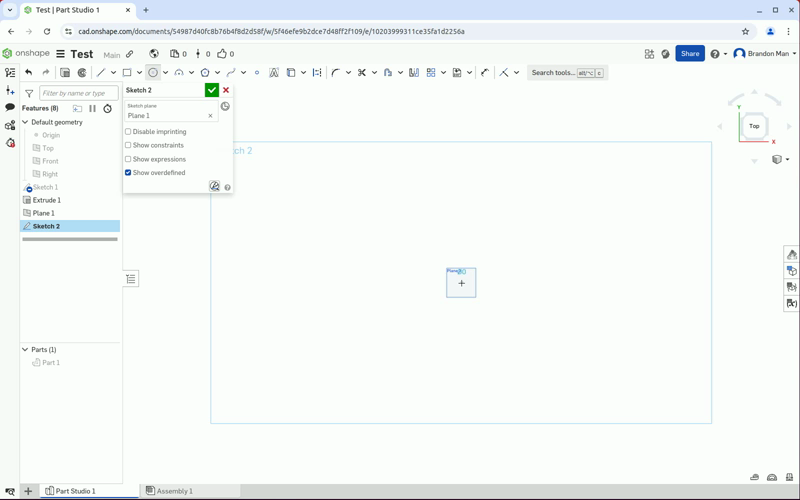
mouse_move(538, 282)
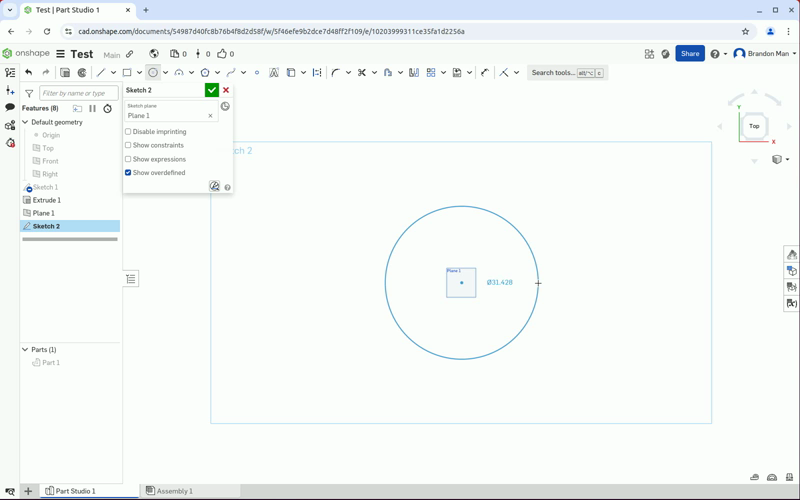
click(538, 282)
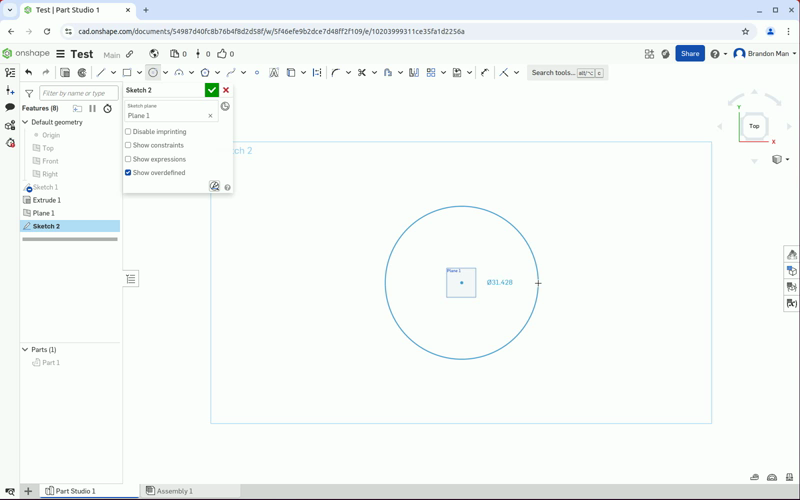
key(esc)
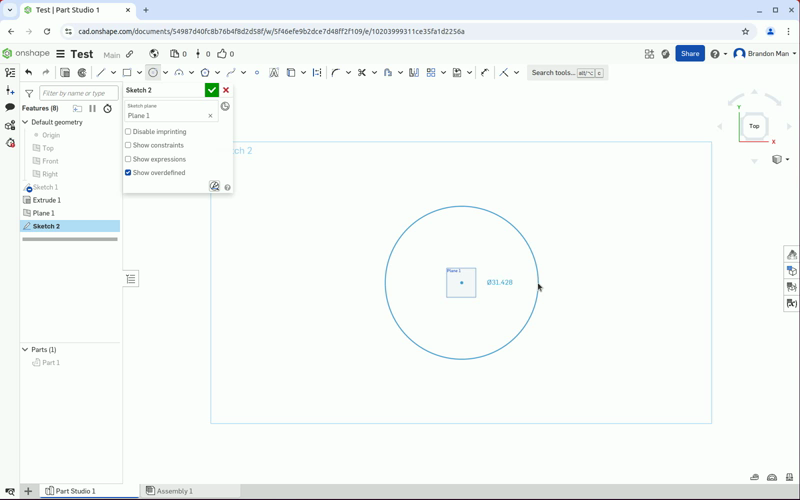
key(c)
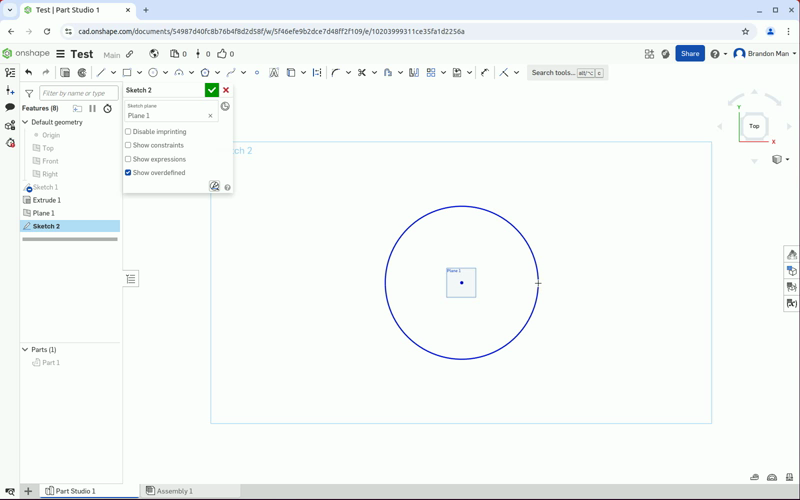
key_down(shift)
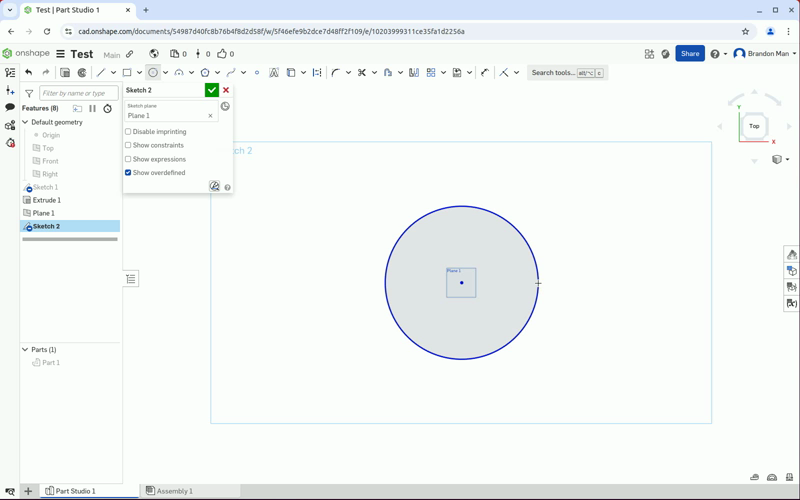
mouse_move(461, 282)
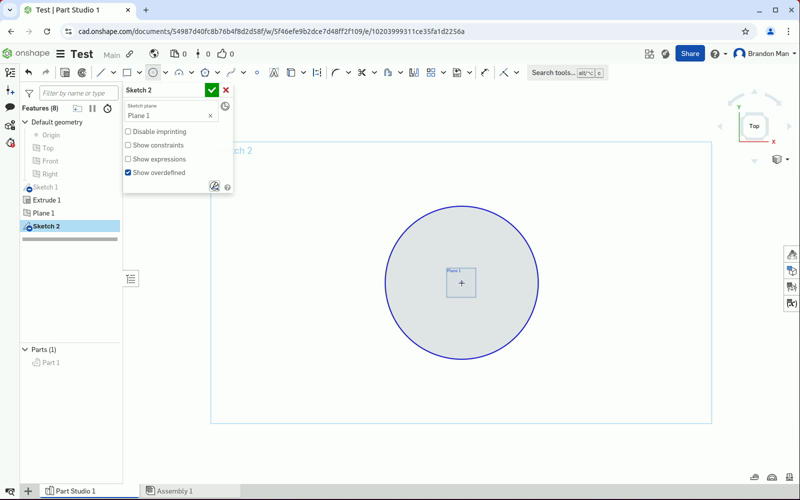
click(461, 282)
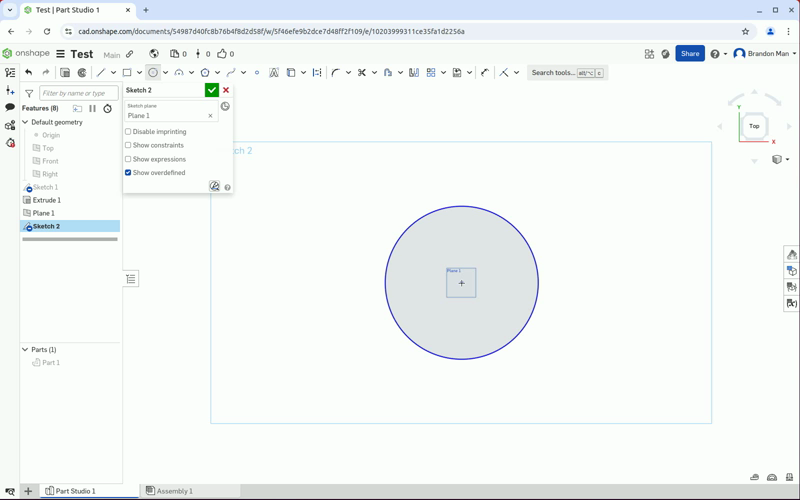
key_up(shift)
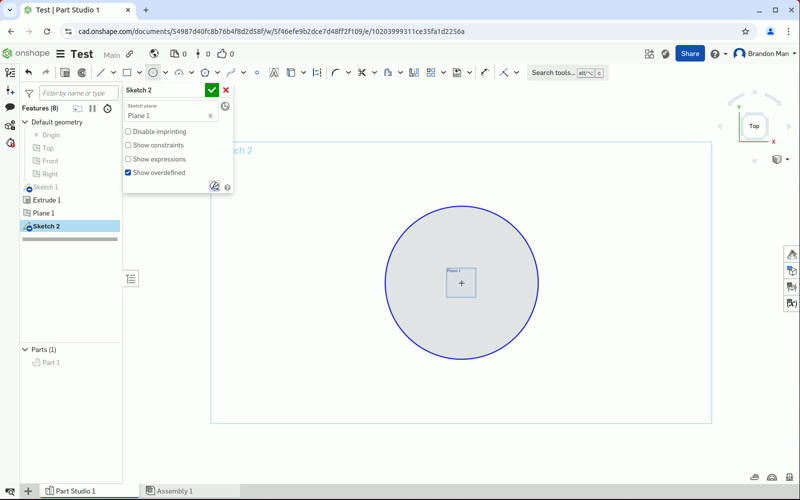
mouse_move(480, 282)
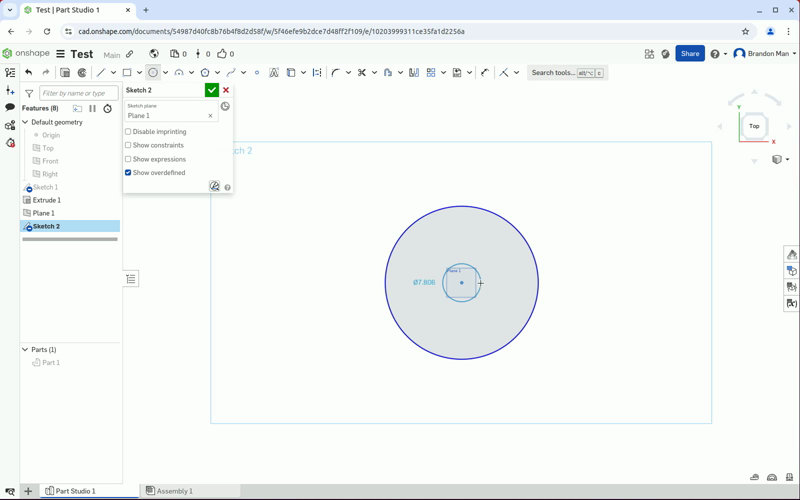
click(480, 282)
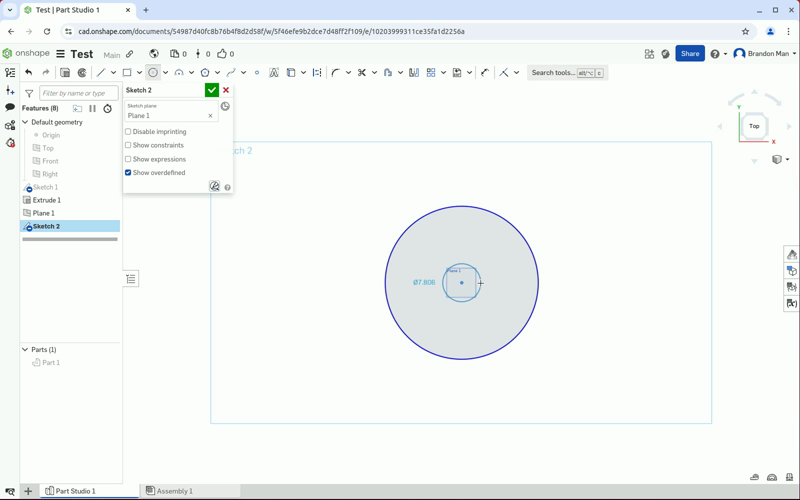
key(esc)
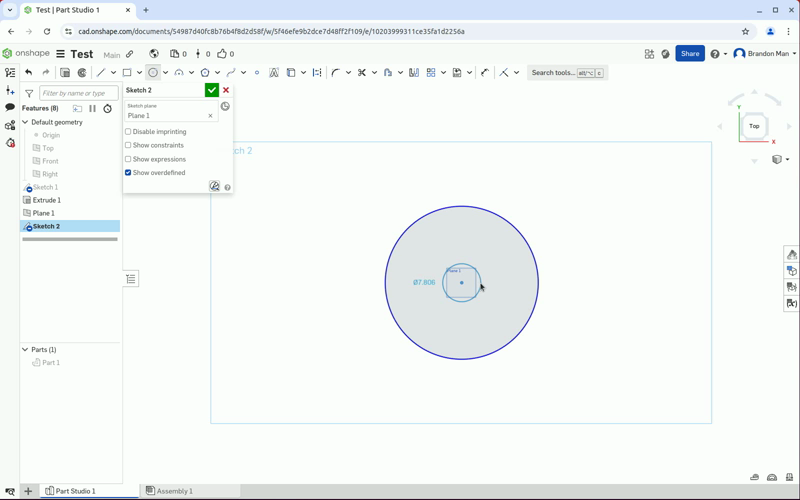
mouse_move(526, 285)
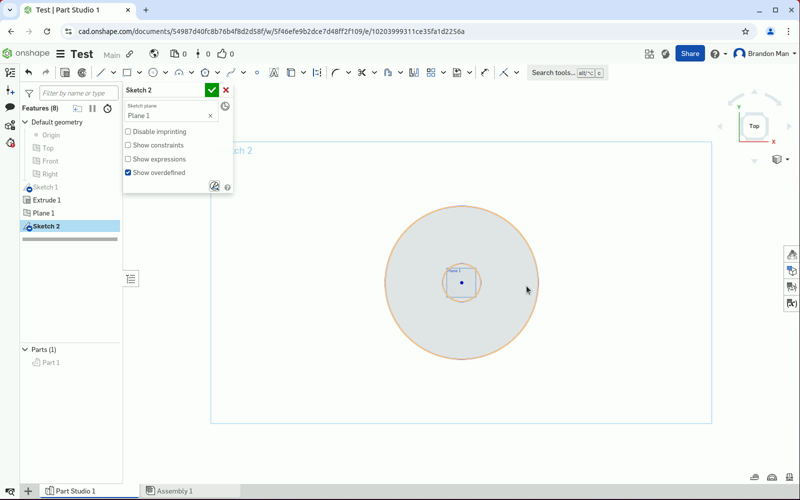
click(526, 285)
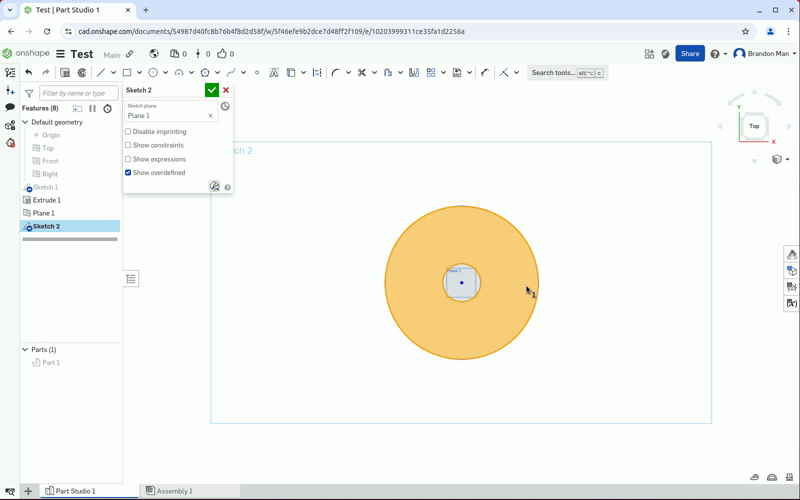
mouse_move(73, 352)
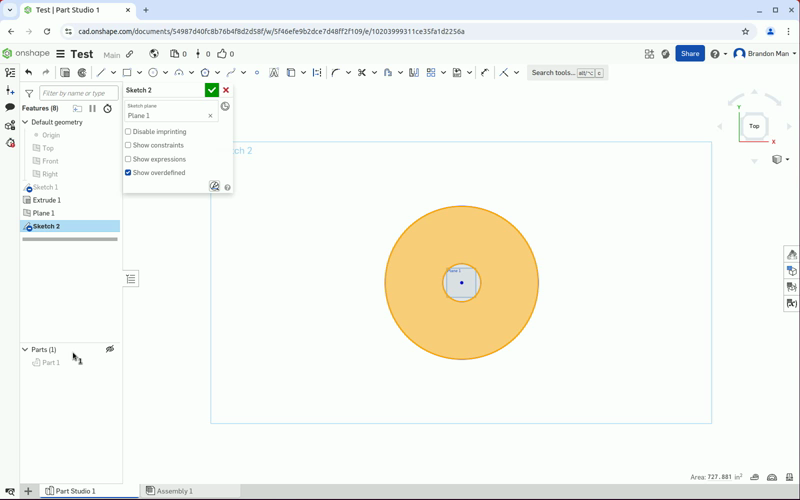
key(shift+y)
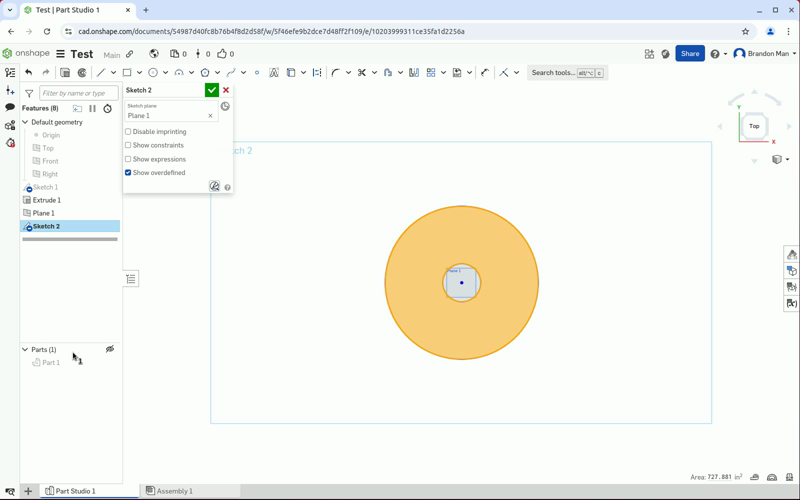
key(shift+e)
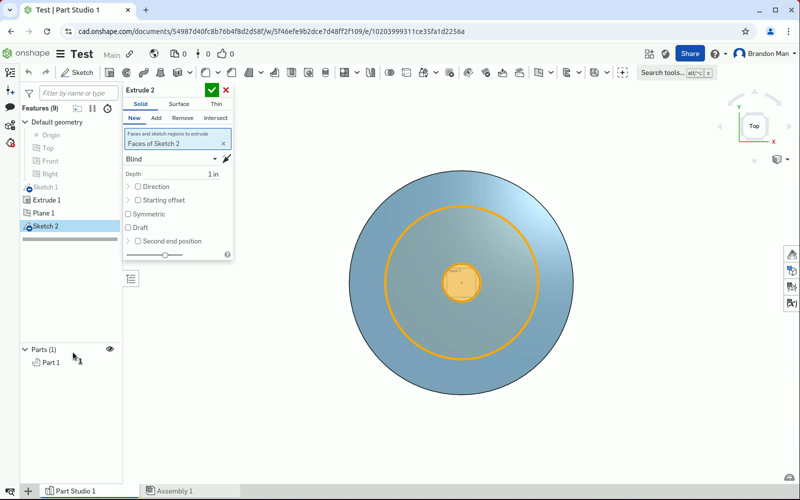
mouse_move(143, 106)
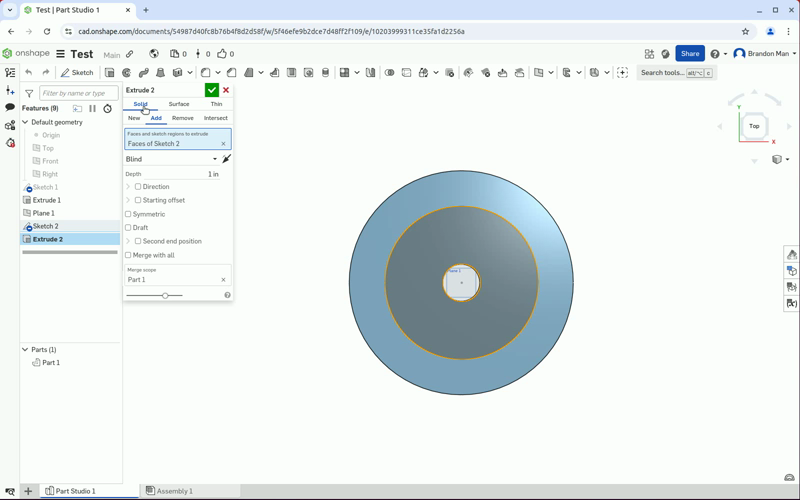
click(143, 106)
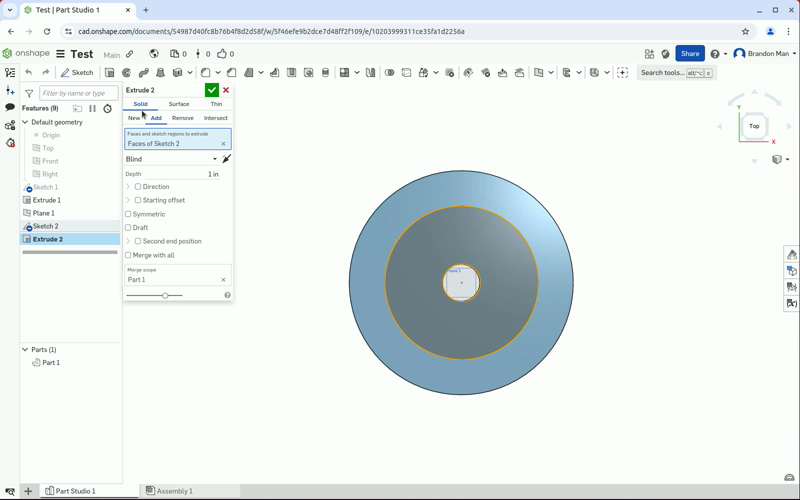
mouse_move(137, 120)
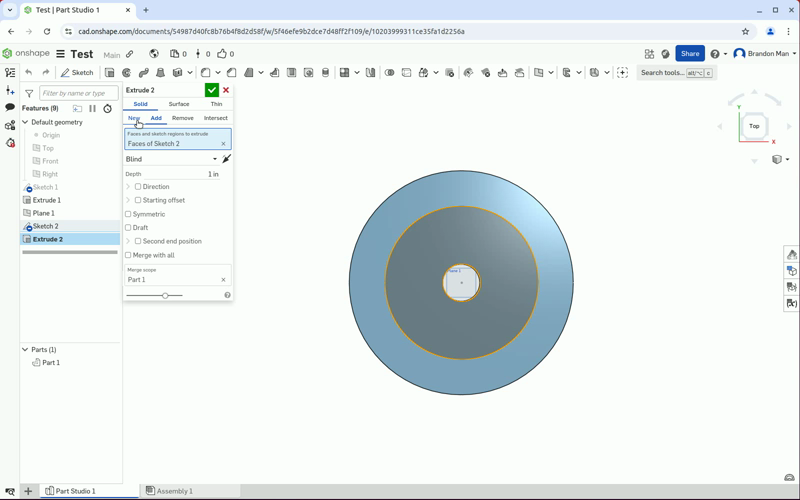
click(137, 120)
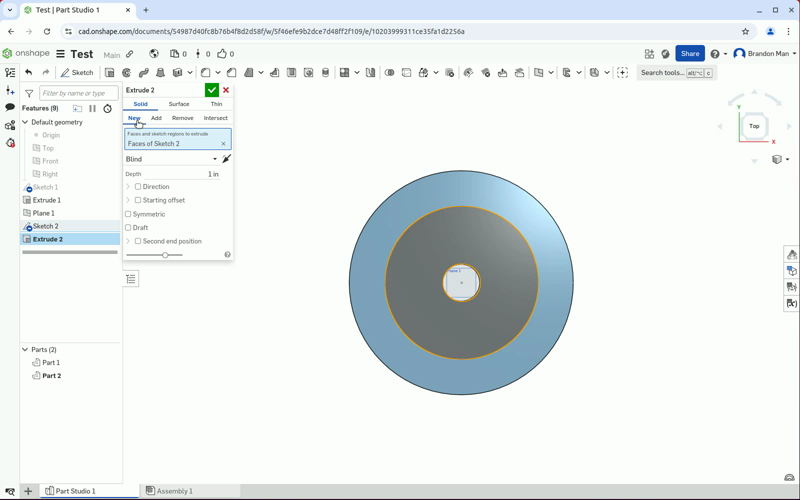
key(tab, 4)
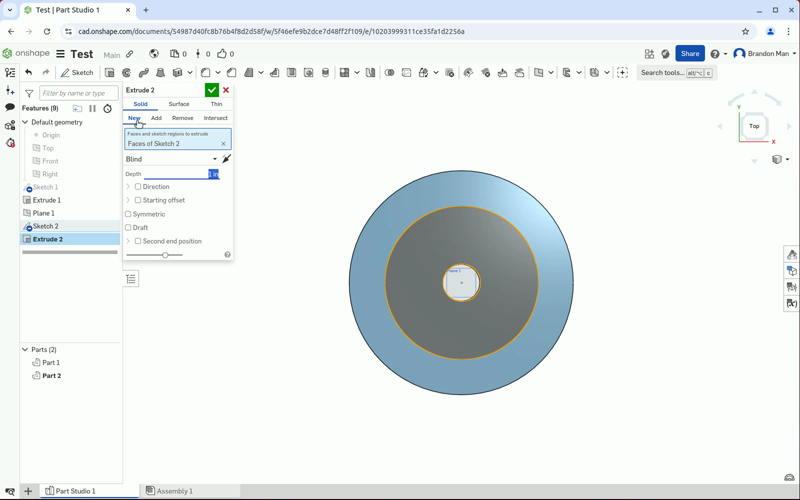
text(16.609)
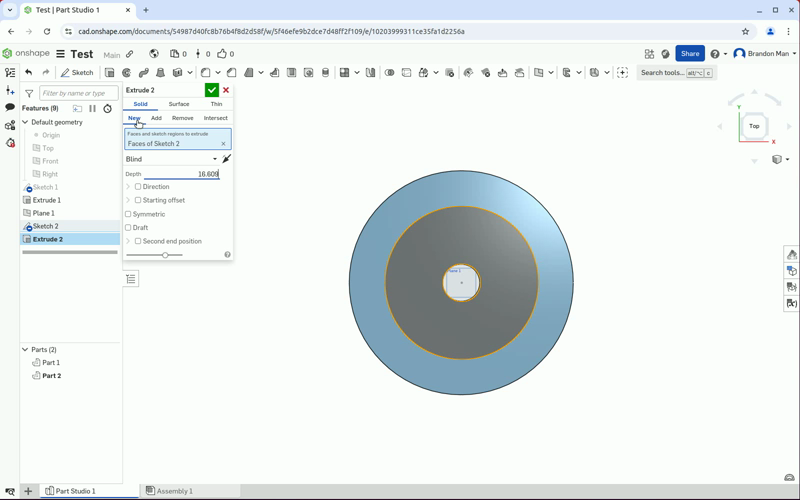
key(enter)
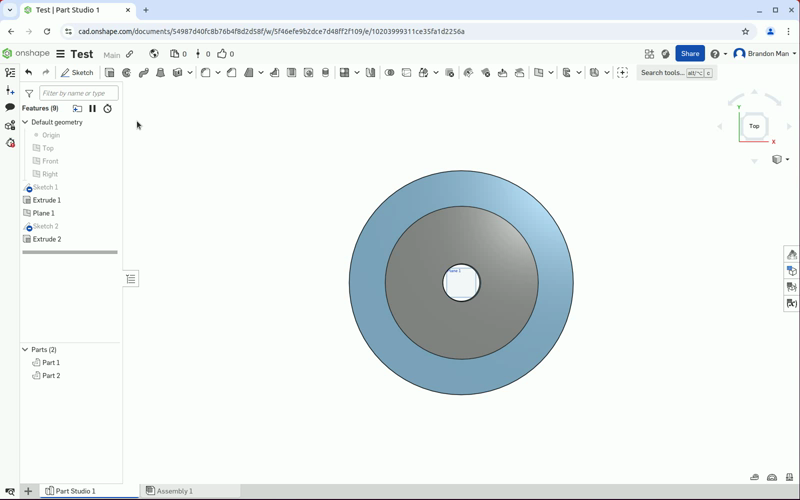
key(shift+h)
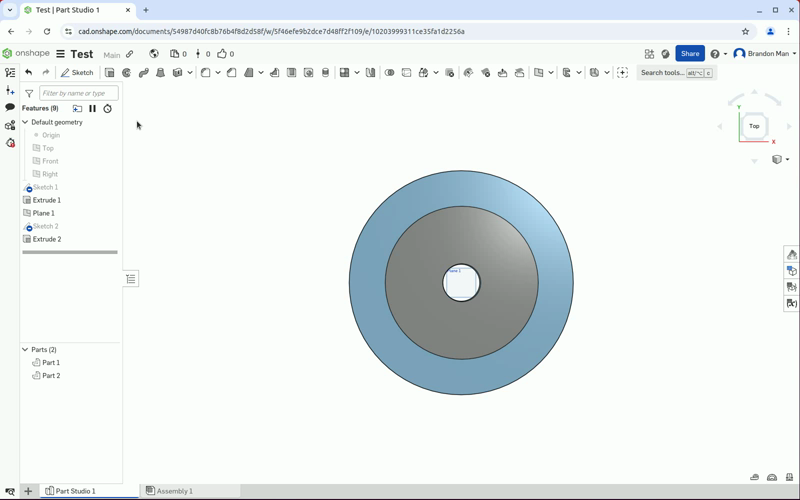
key(shift+h)
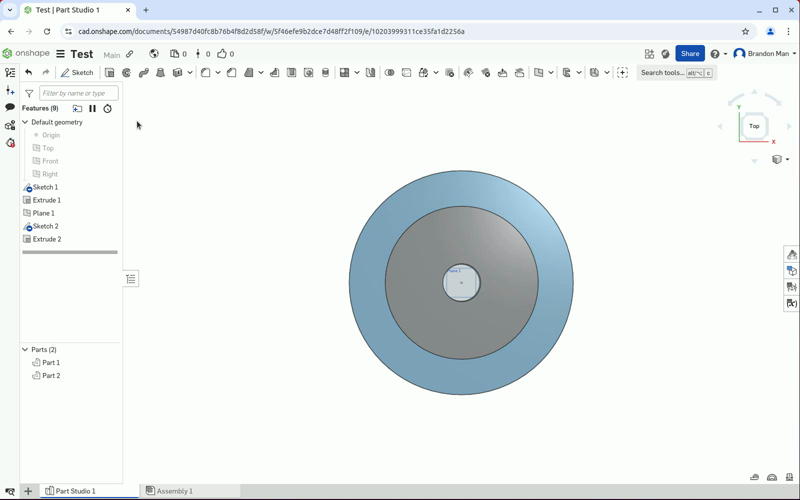
key(shift+7)
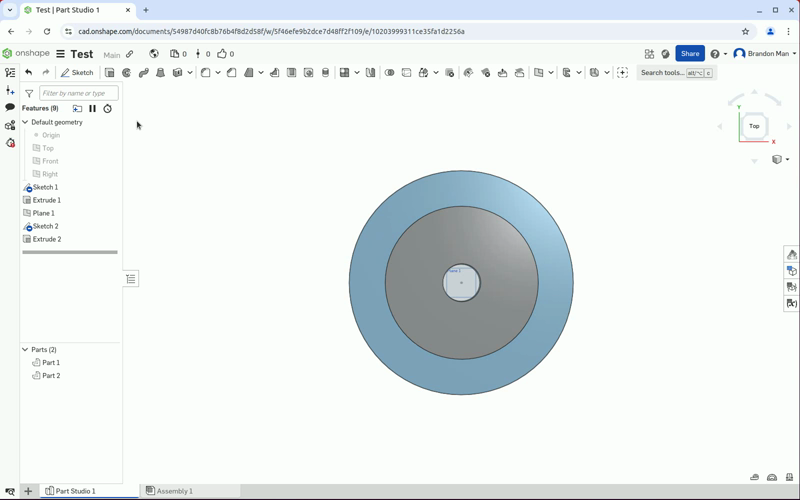
key(up, 3)
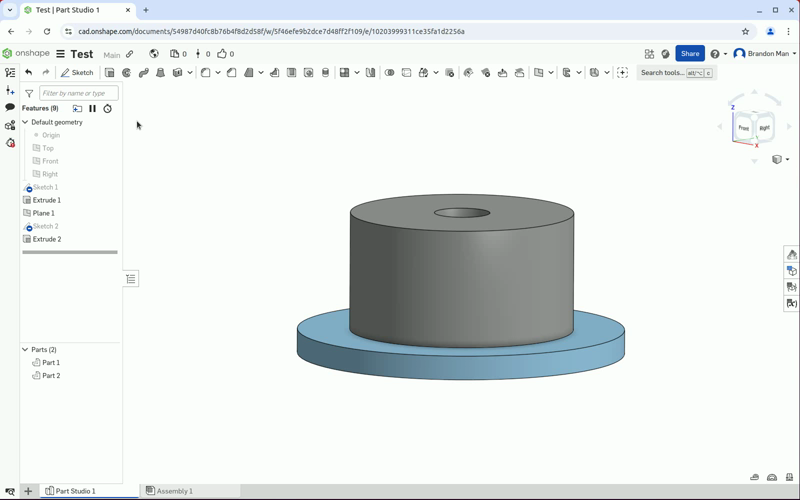
key(left, 3)
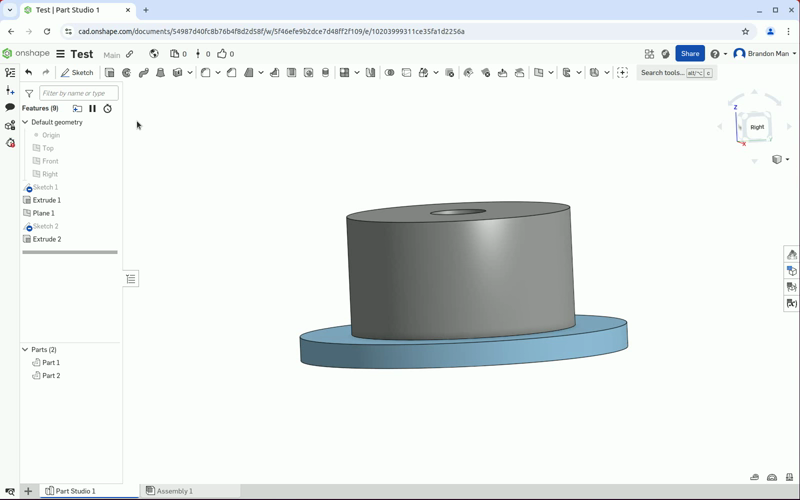
key(right, 3)
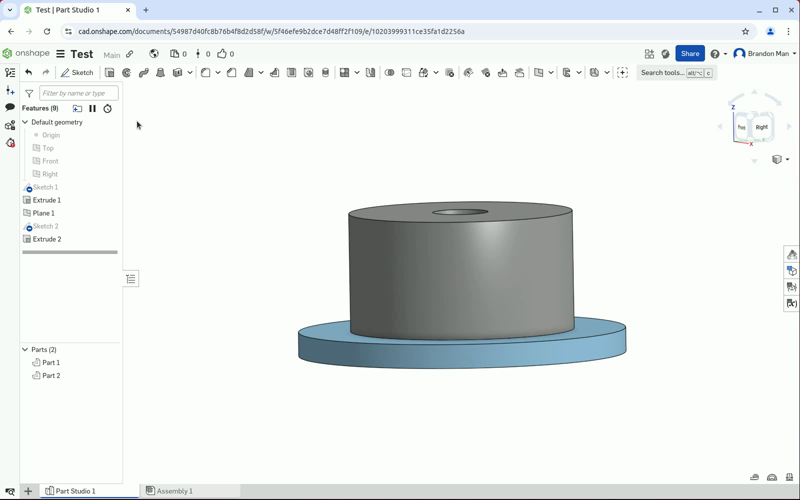
key(down, 3)
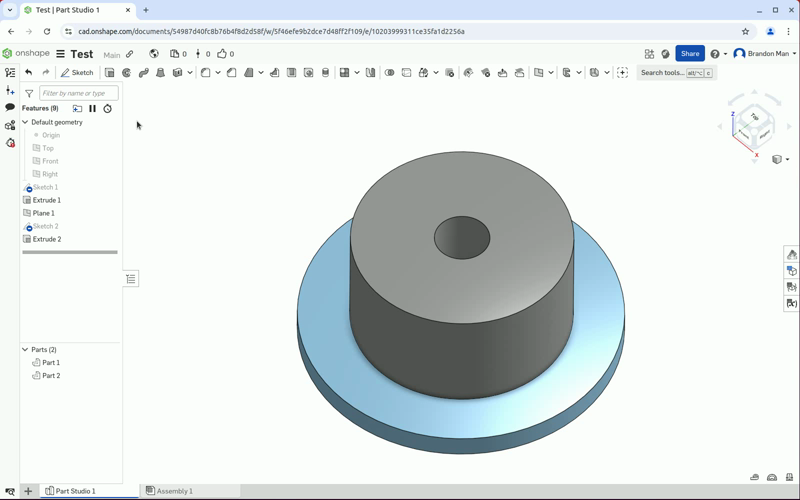
mouse_move(73, 189)
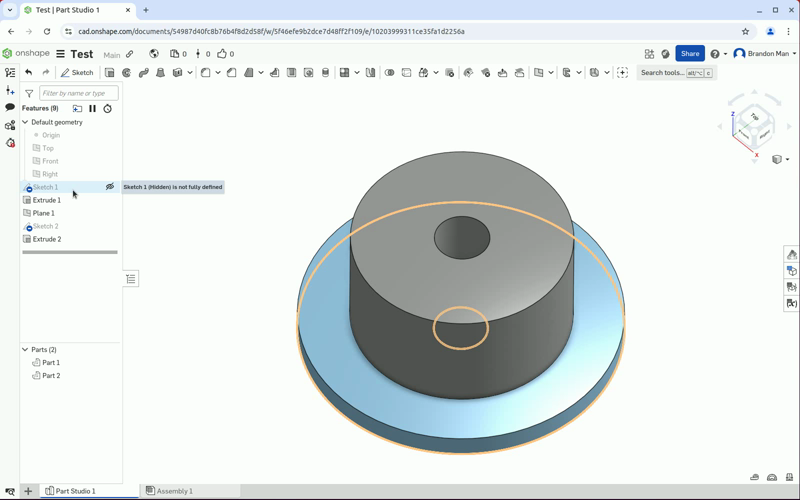
click(73, 189)